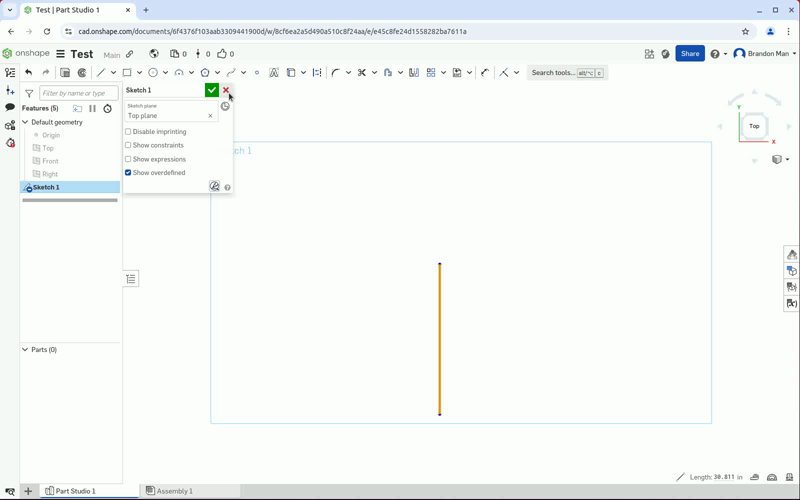
key(shift+h)
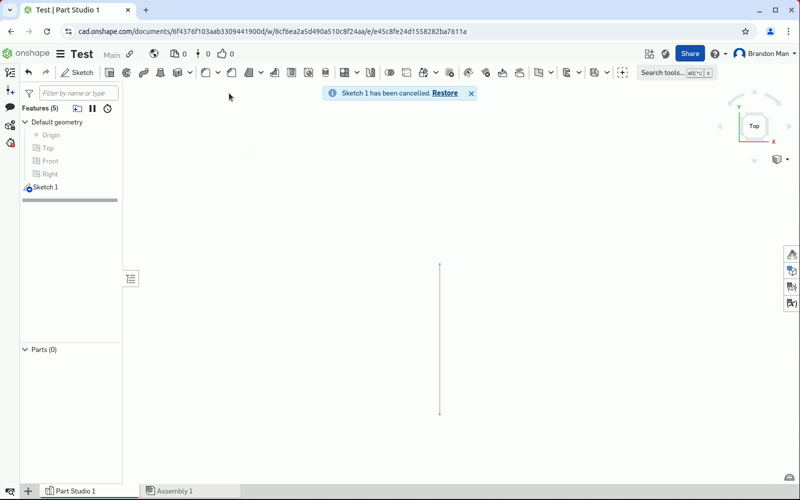
key(shift+s)
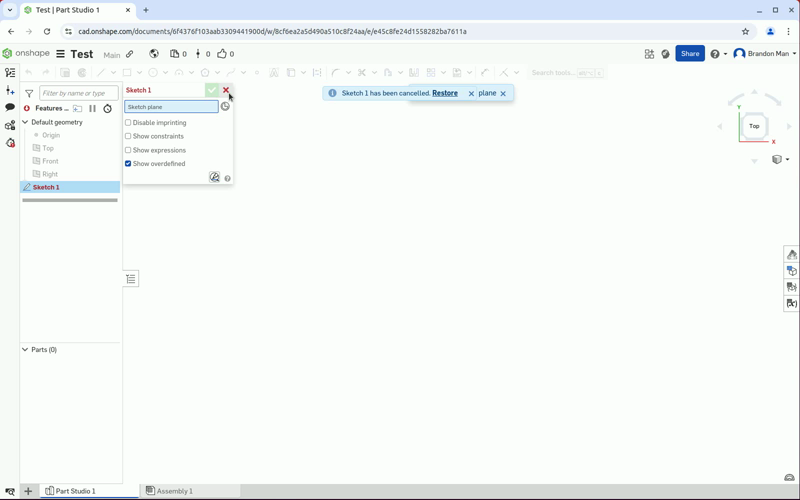
mouse_move(73, 150)
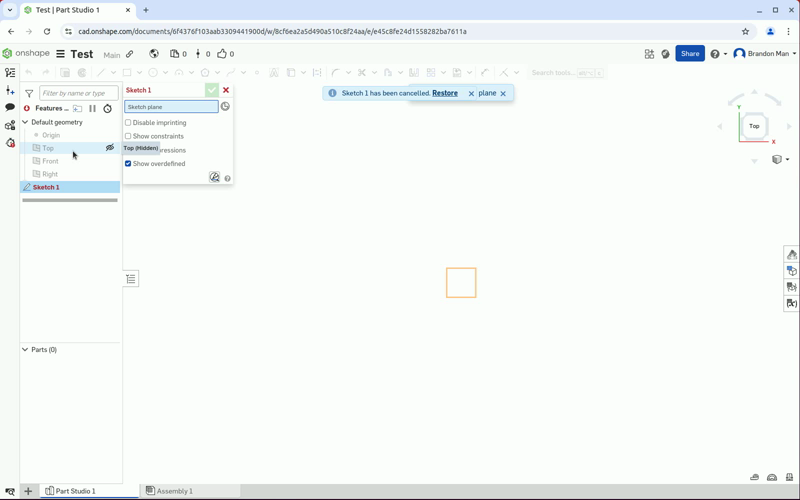
click(73, 150)
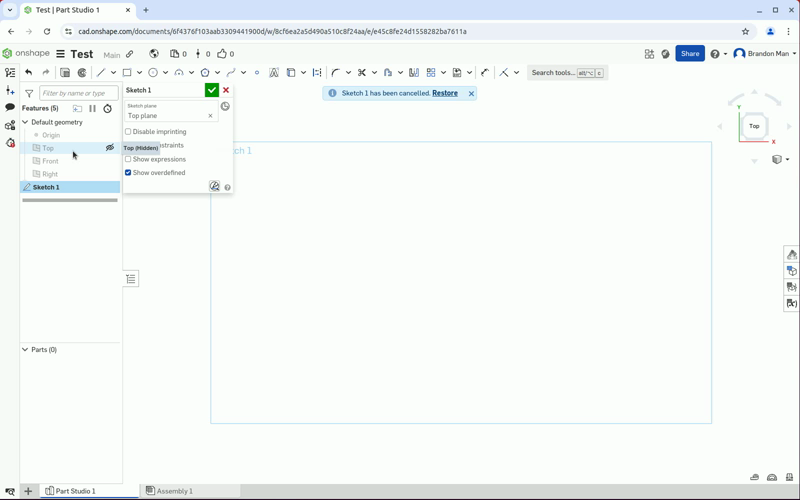
mouse_move(73, 352)
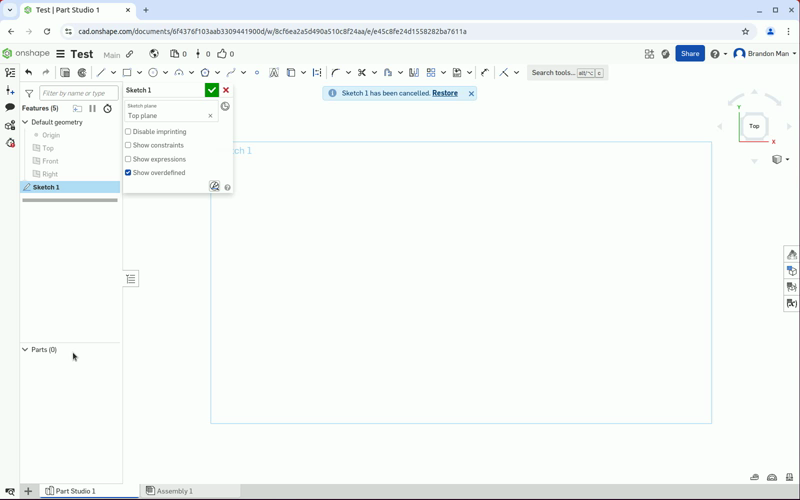
key(y)
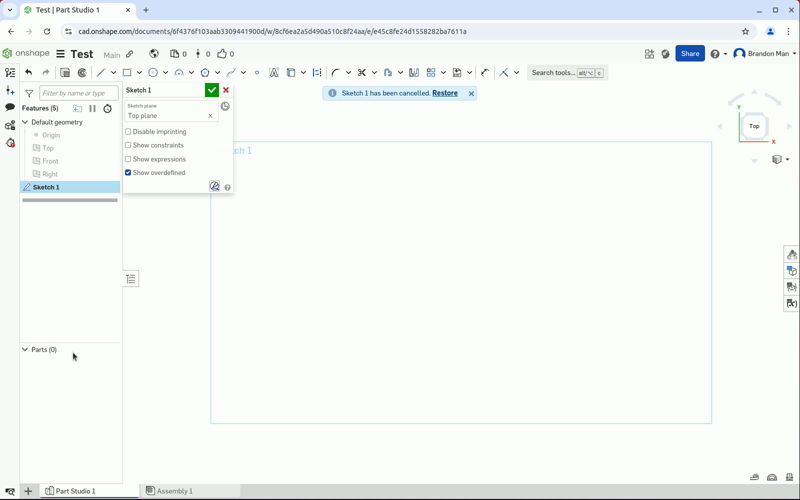
key(l)
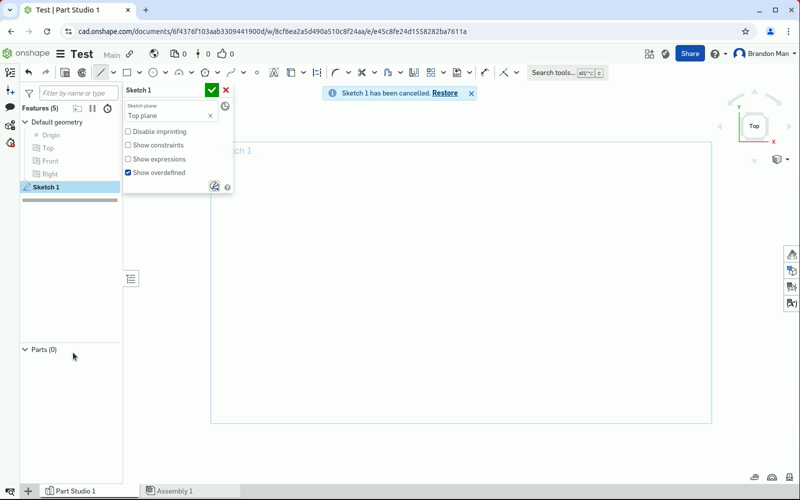
key_down(shift)
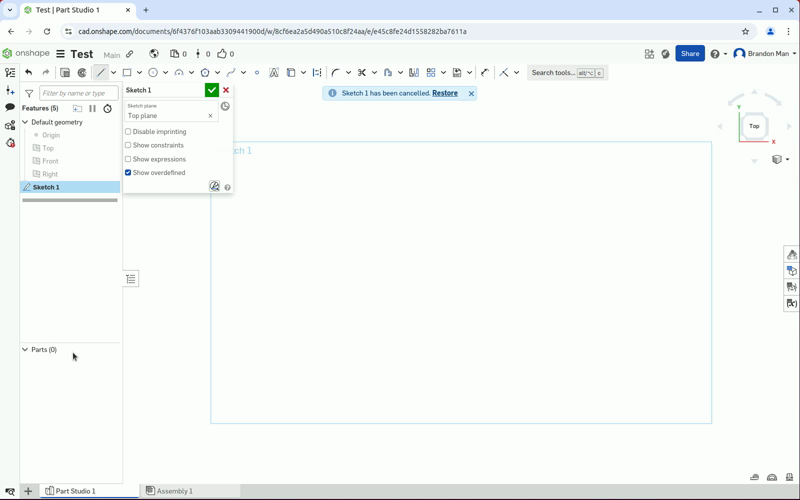
mouse_move(391, 326)
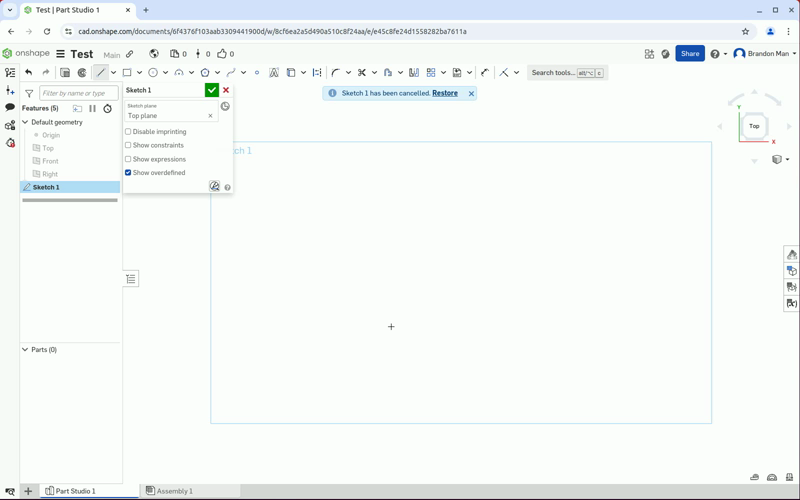
click(391, 326)
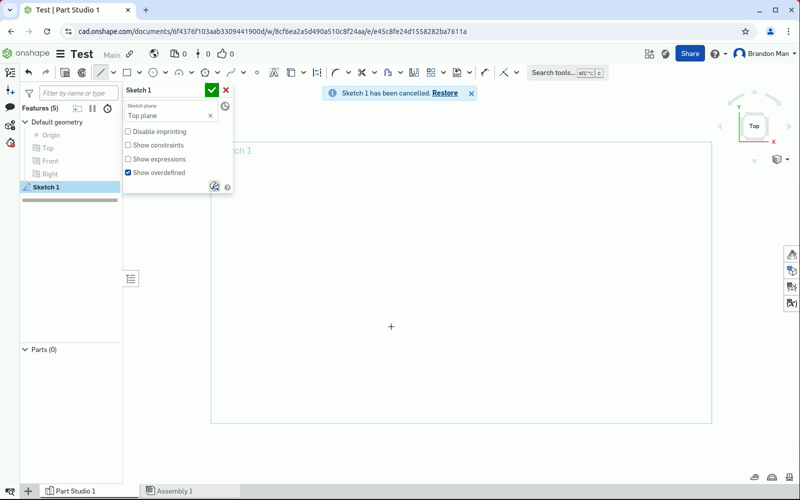
key_up(shift)
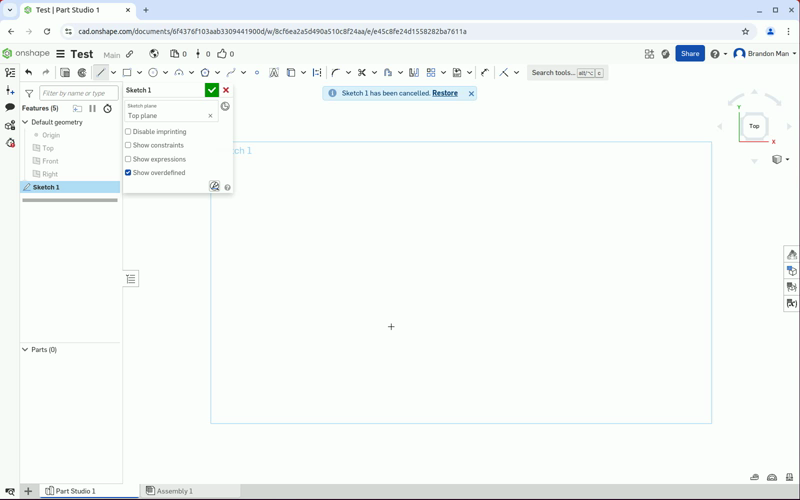
key_down(shift)
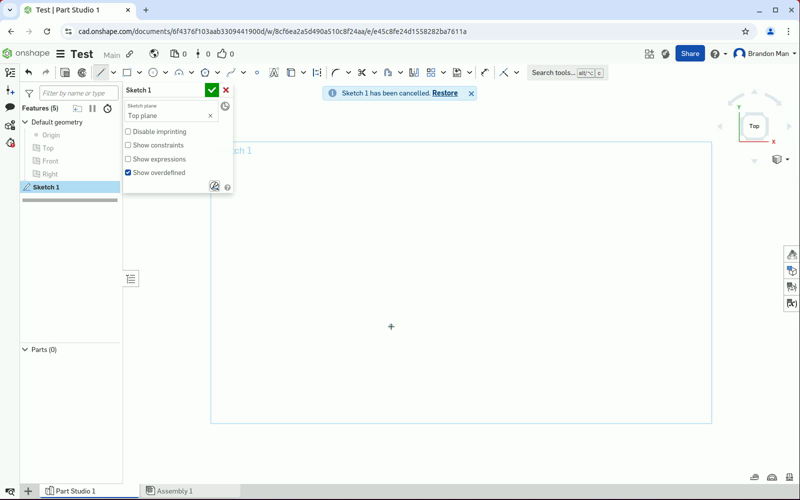
mouse_move(529, 324)
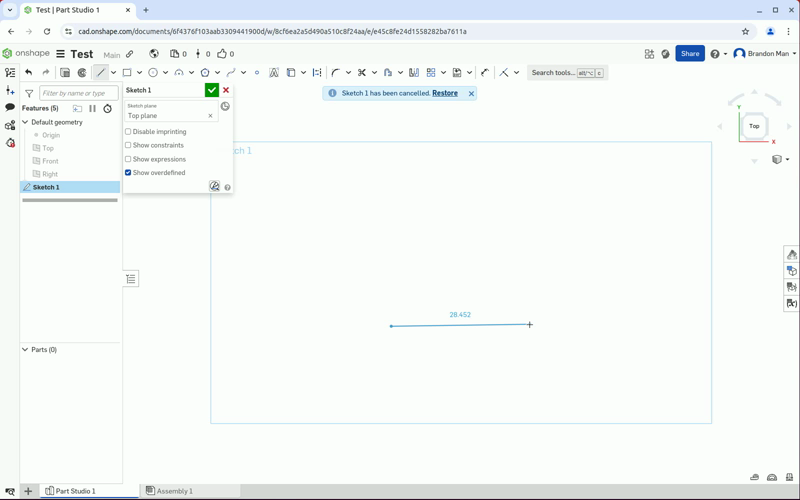
click(529, 324)
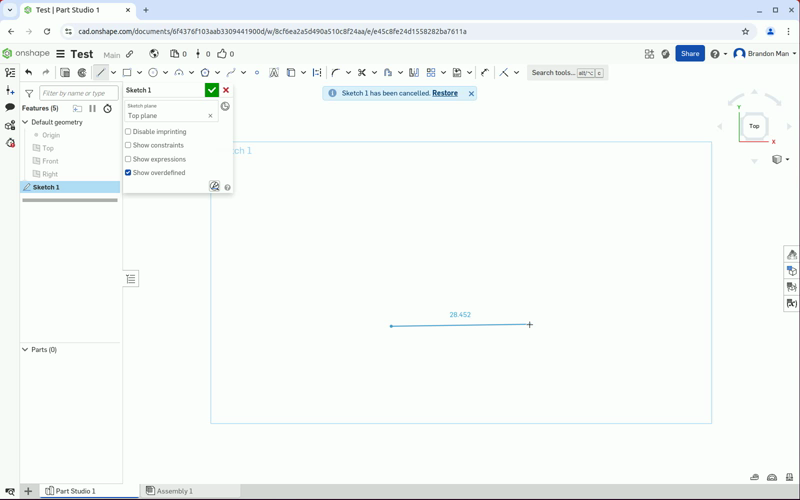
key_up(shift)
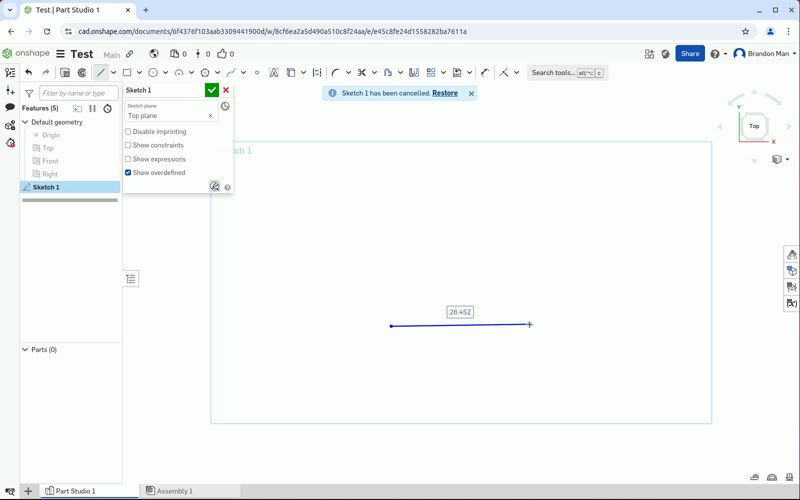
key(esc)
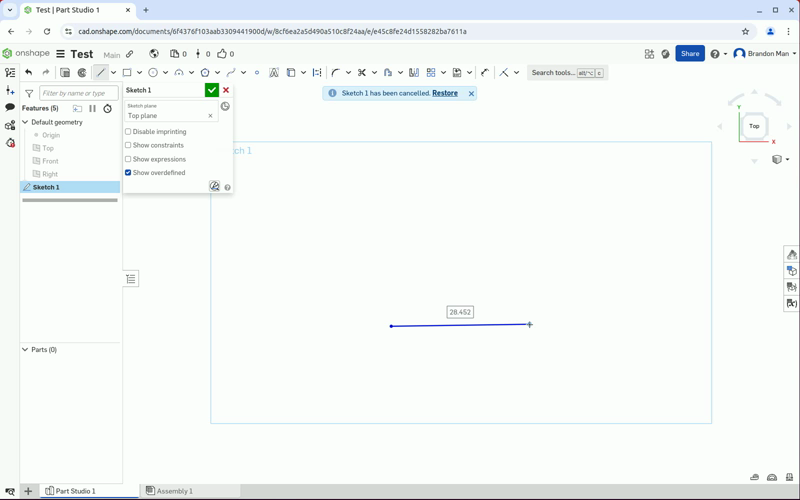
key(a)
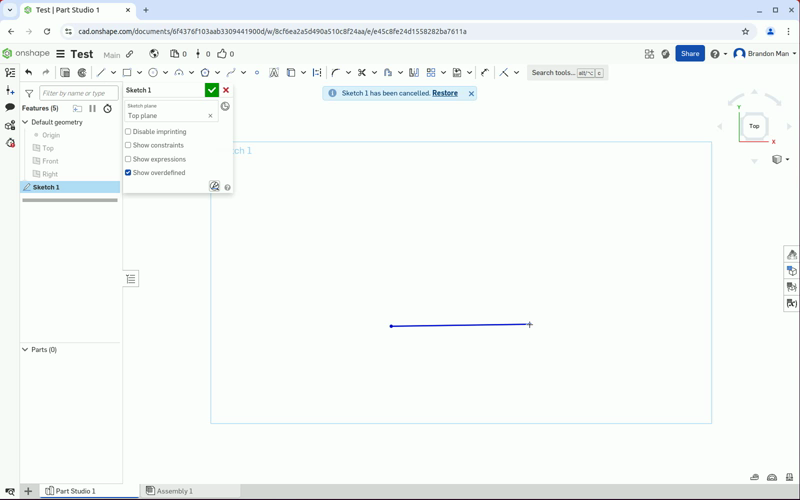
mouse_move(529, 324)
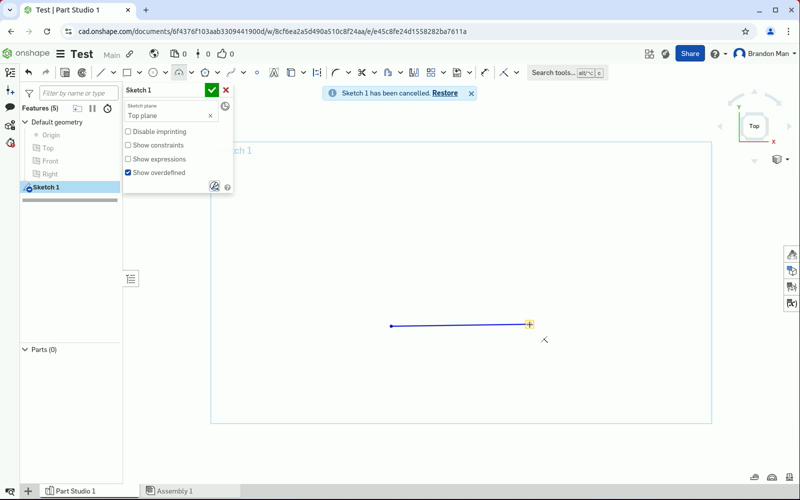
click(529, 324)
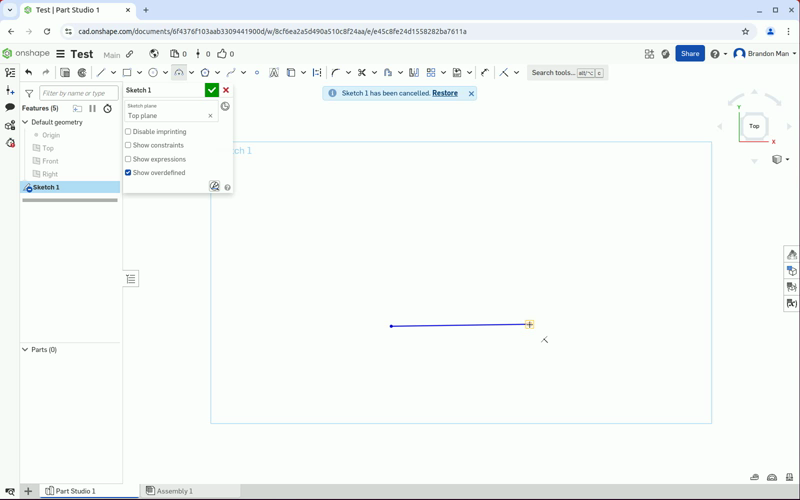
key_down(shift)
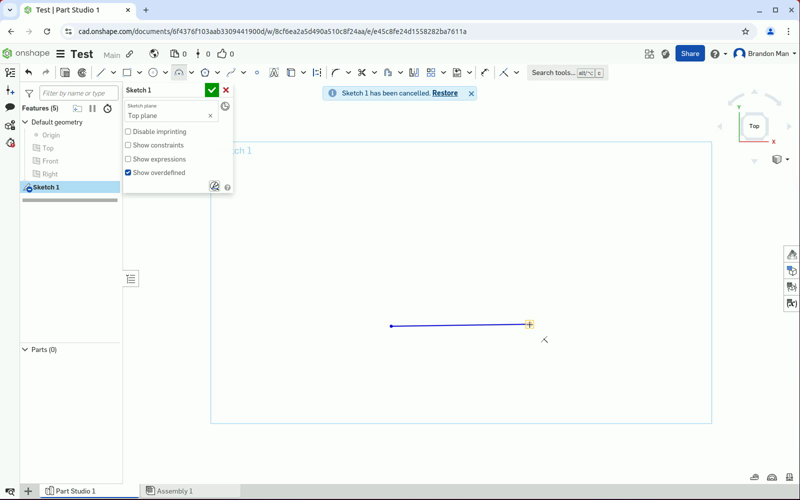
mouse_move(529, 241)
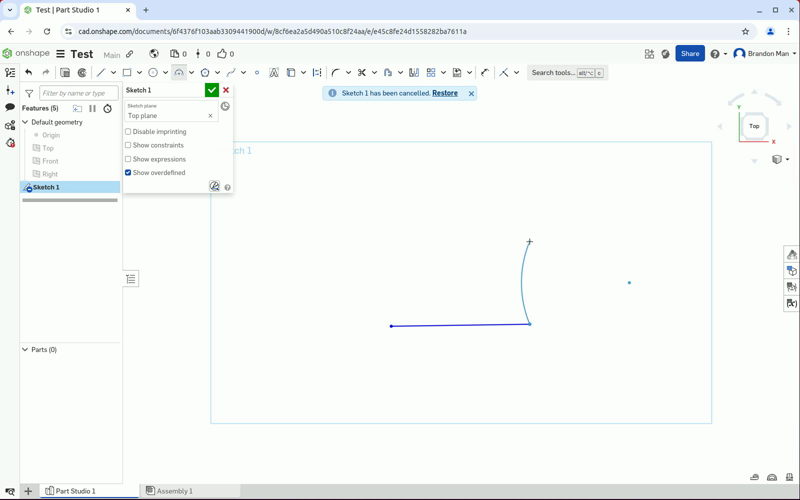
click(529, 241)
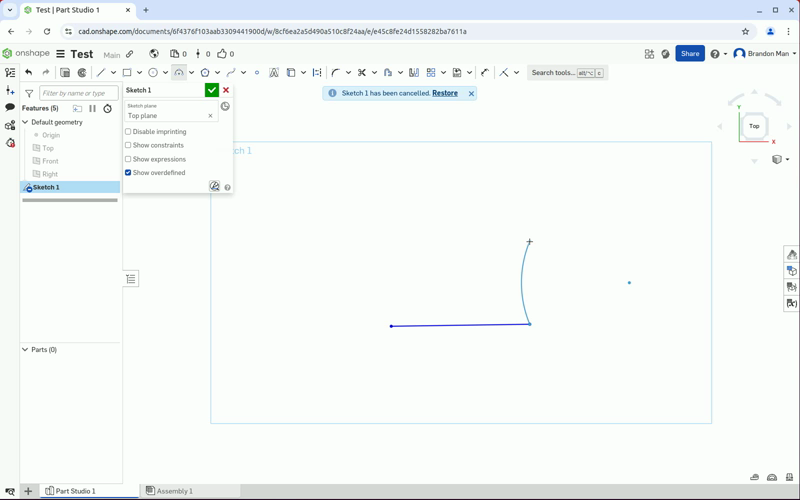
mouse_move(570, 282)
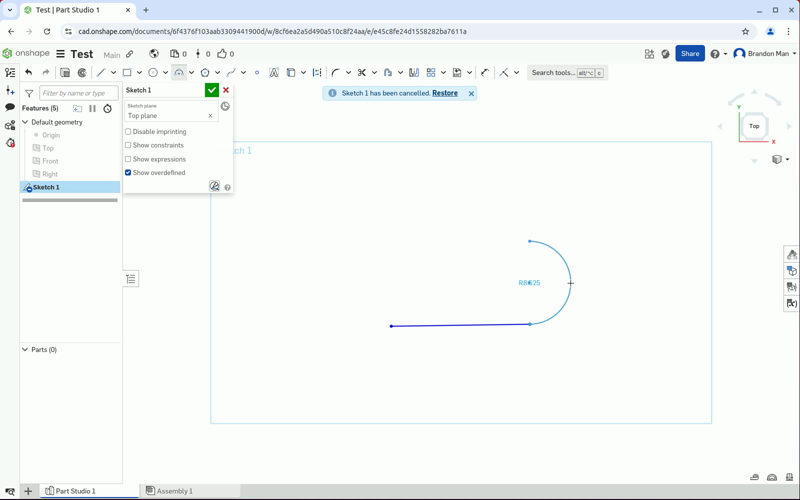
click(570, 282)
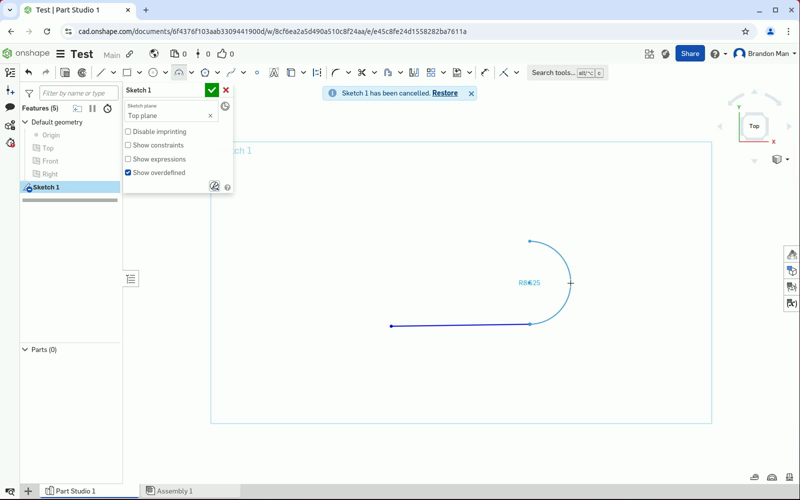
key_up(shift)
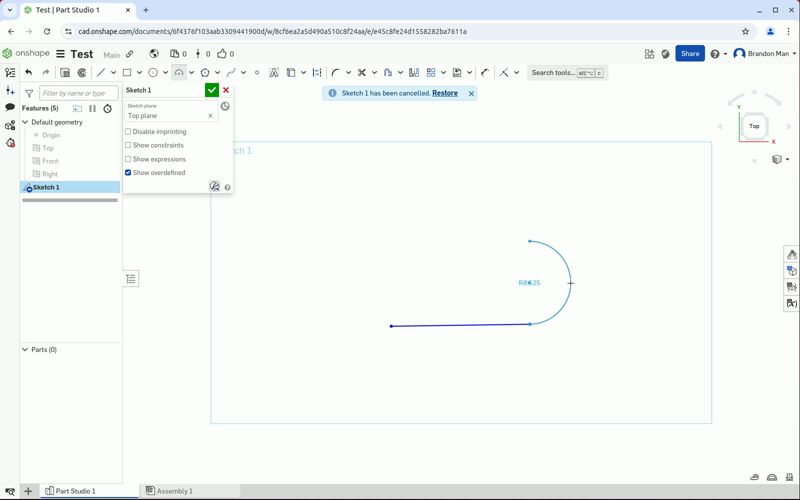
key(esc)
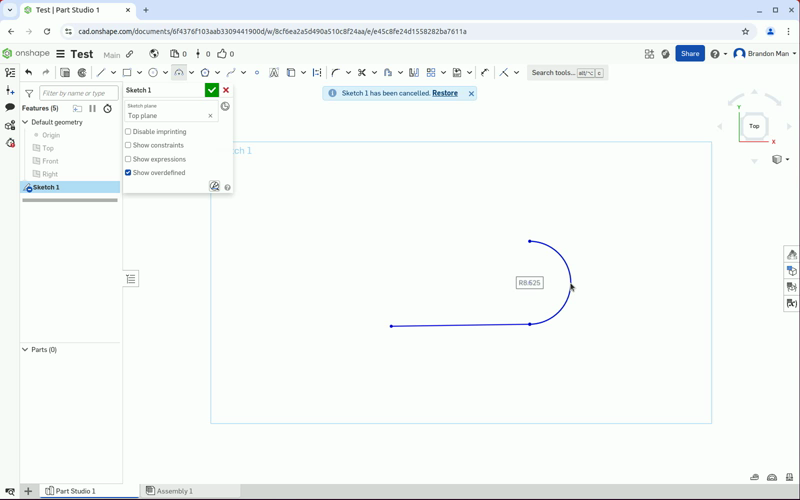
key(l)
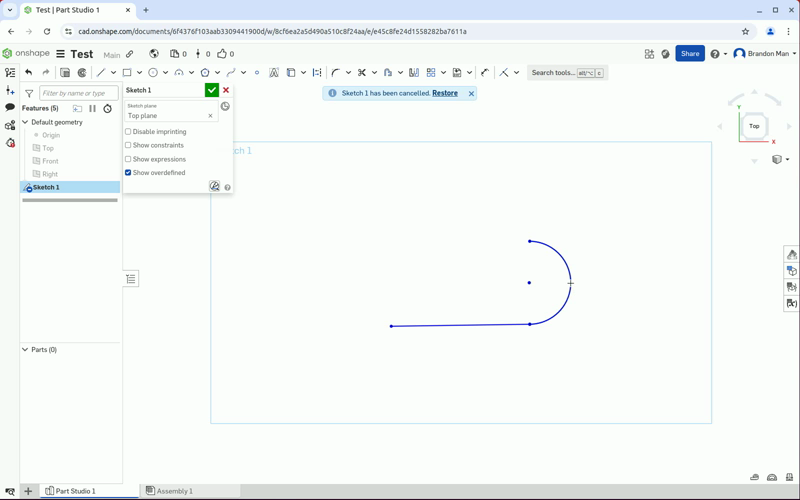
mouse_move(529, 241)
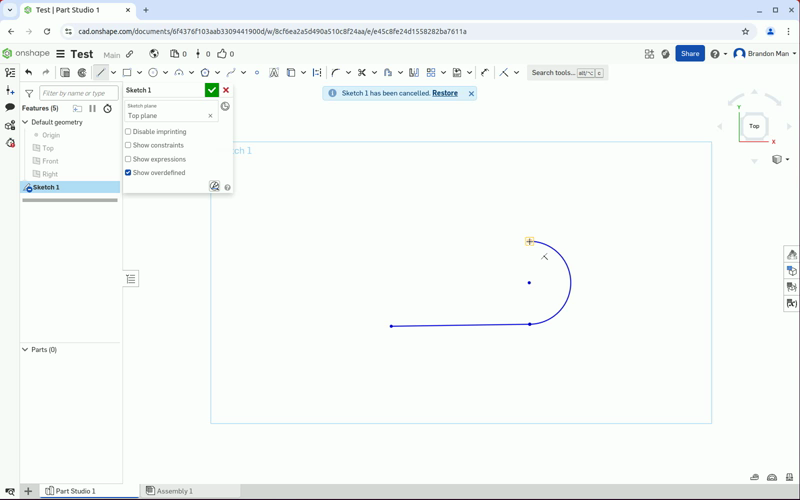
click(529, 241)
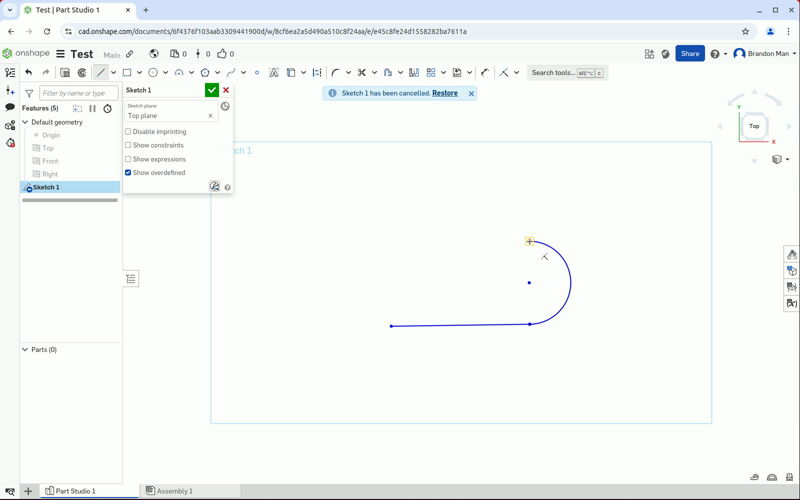
key_down(shift)
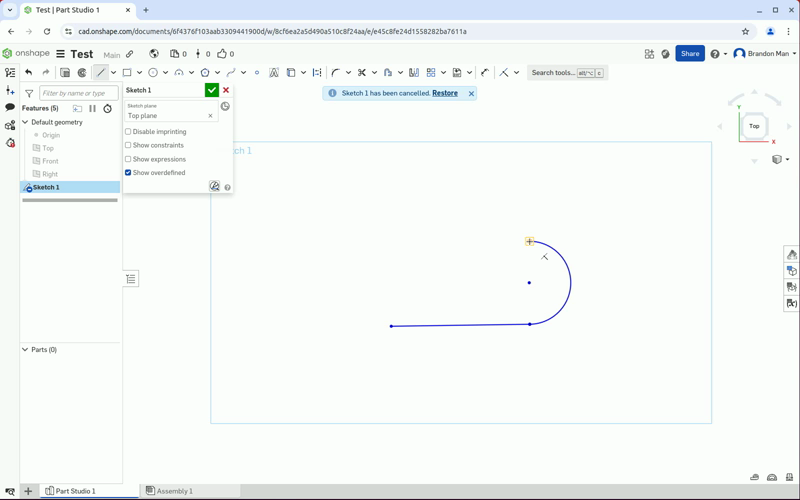
mouse_move(391, 241)
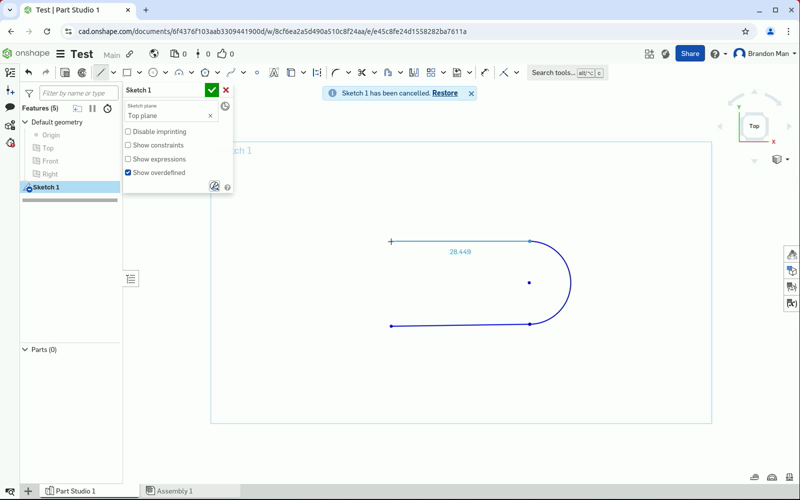
click(391, 241)
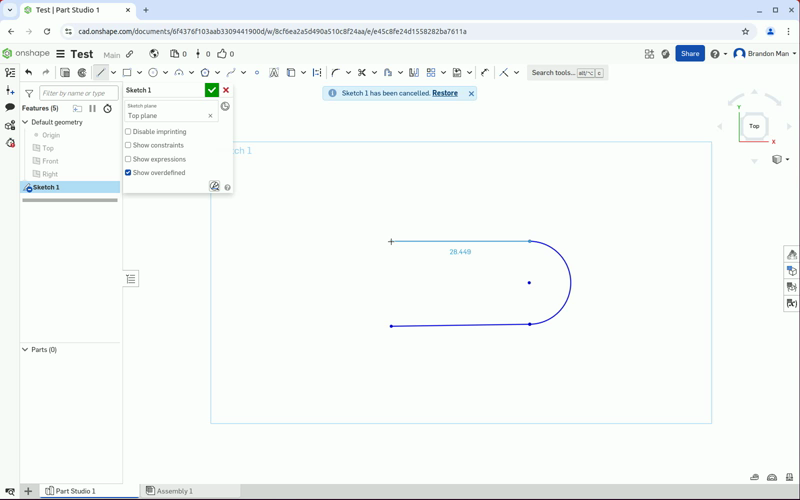
key_up(shift)
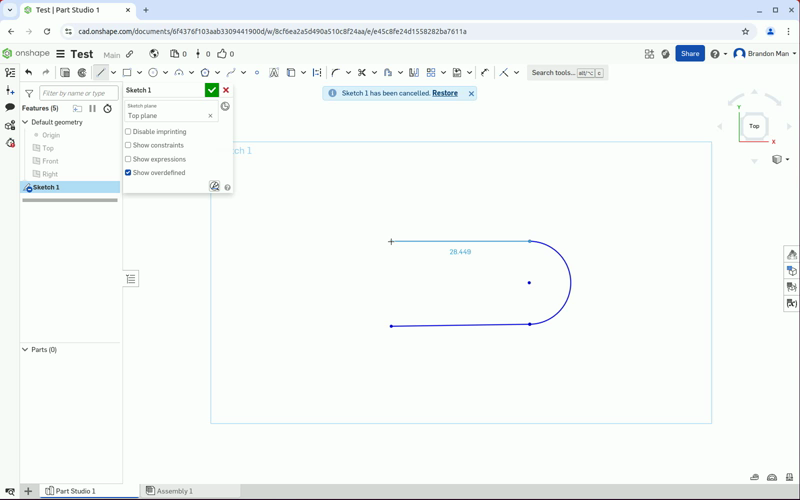
key(esc)
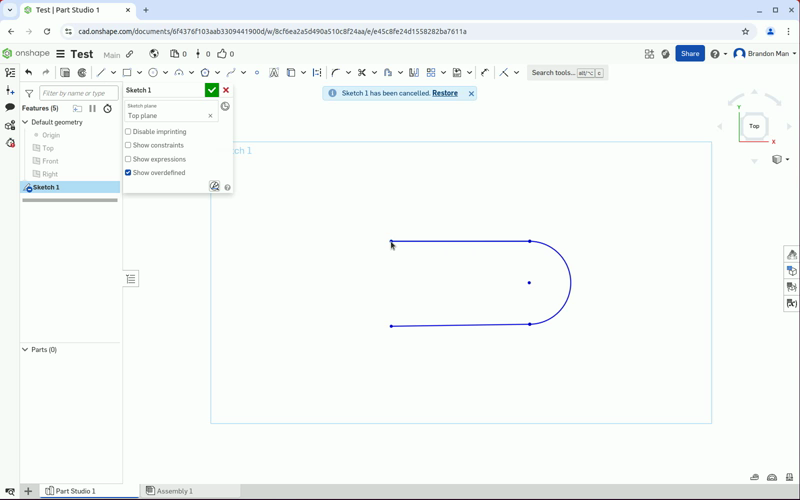
key(a)
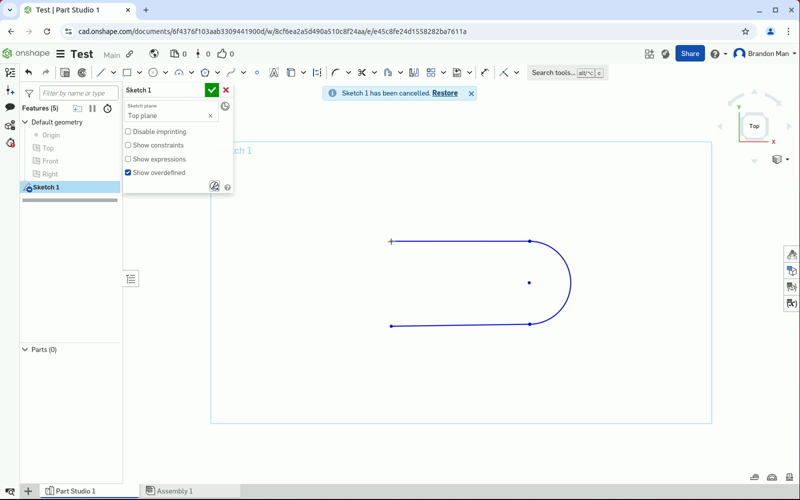
mouse_move(391, 241)
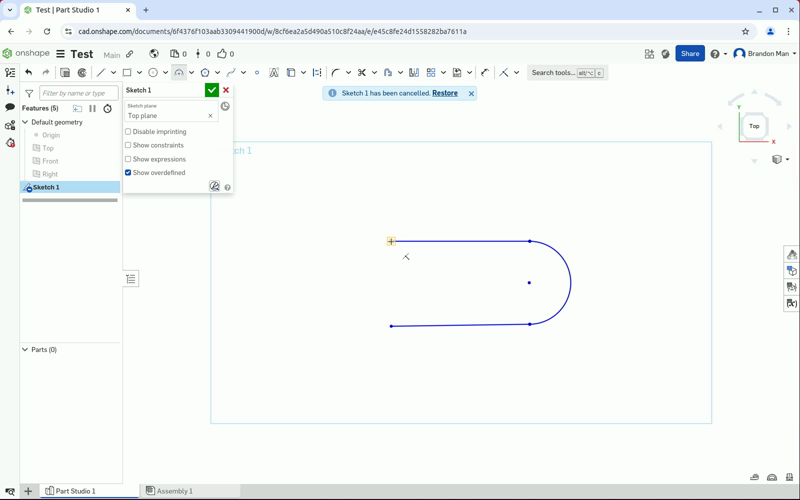
click(391, 241)
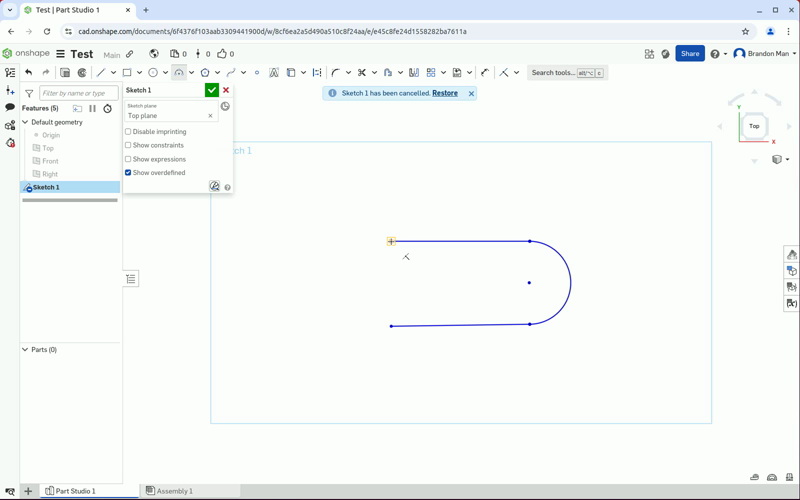
mouse_move(391, 326)
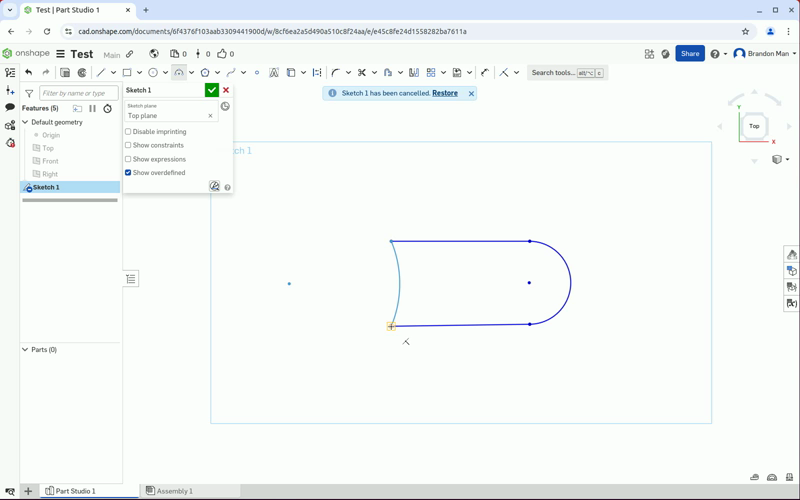
click(391, 326)
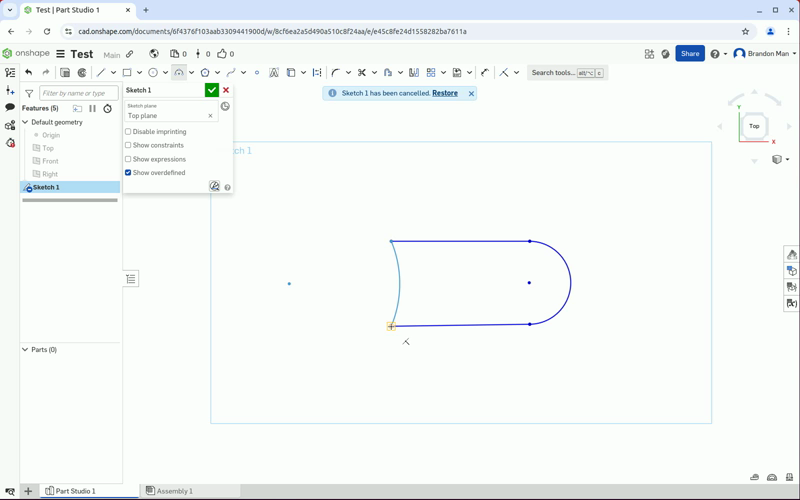
key_down(shift)
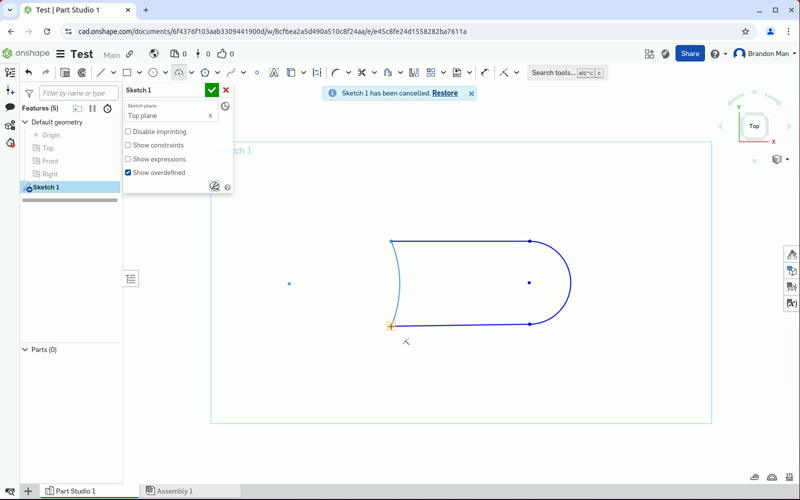
mouse_move(433, 283)
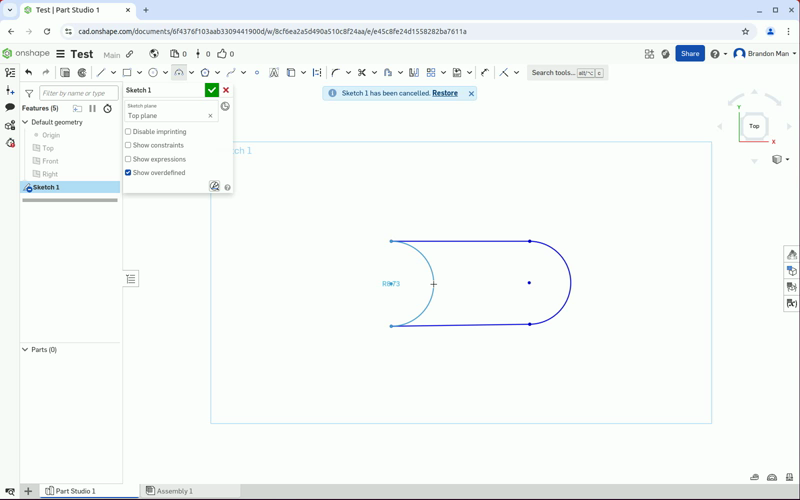
click(433, 283)
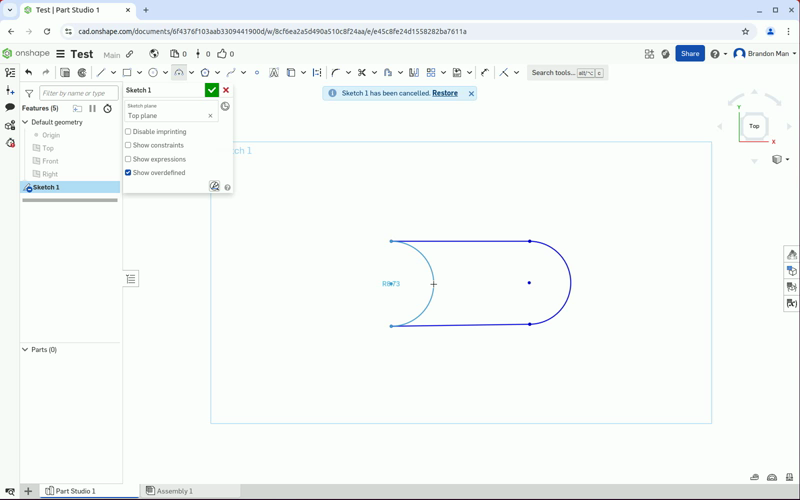
key_up(shift)
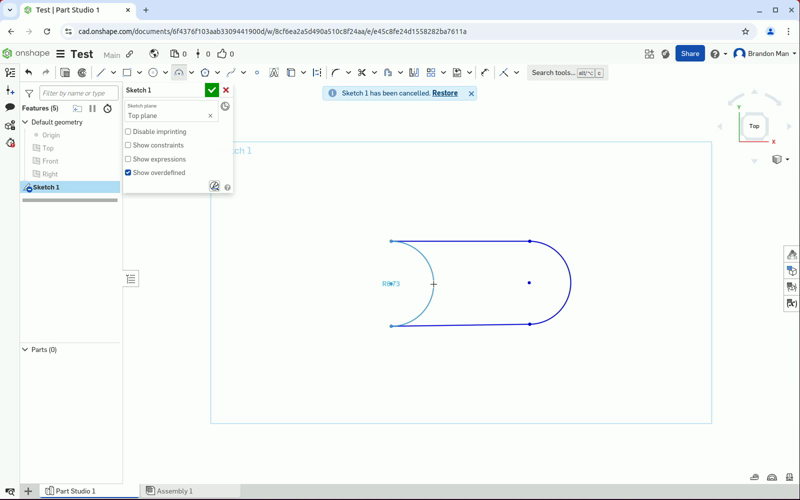
key(esc)
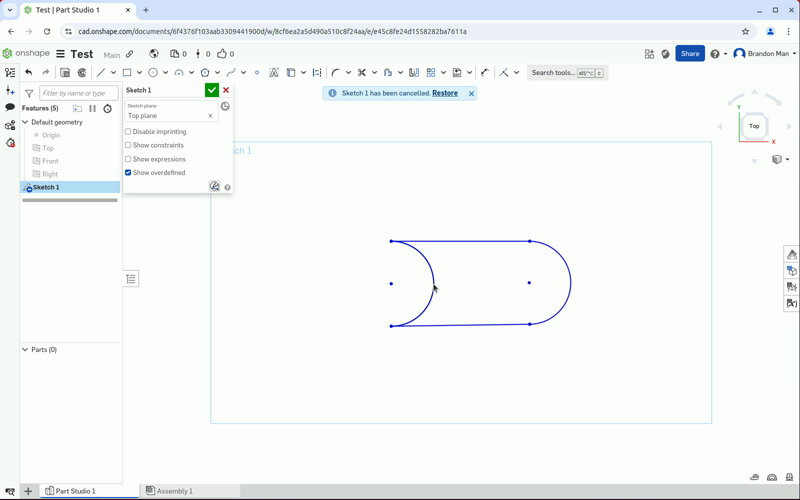
key(c)
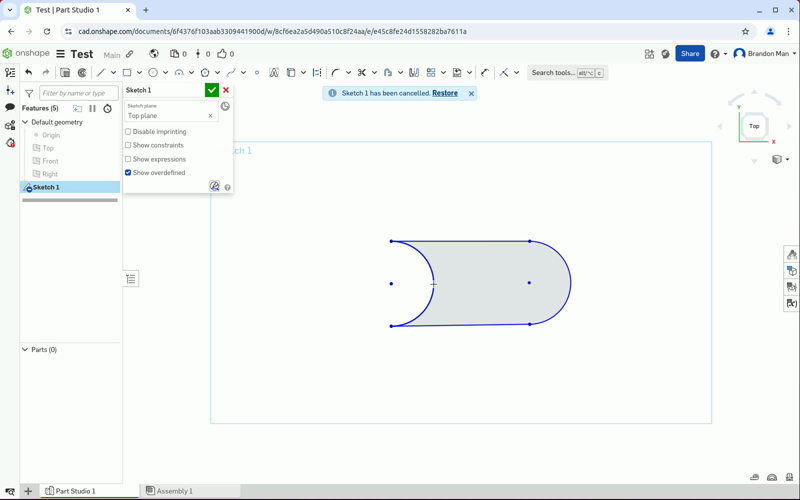
key_down(shift)
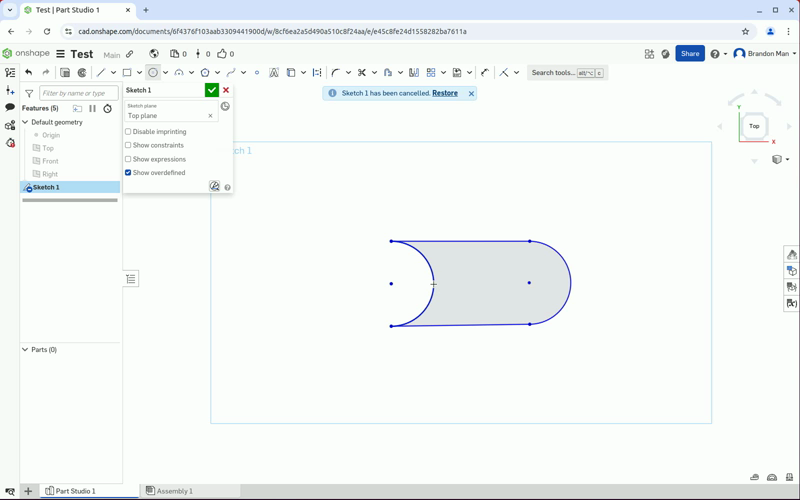
mouse_move(529, 282)
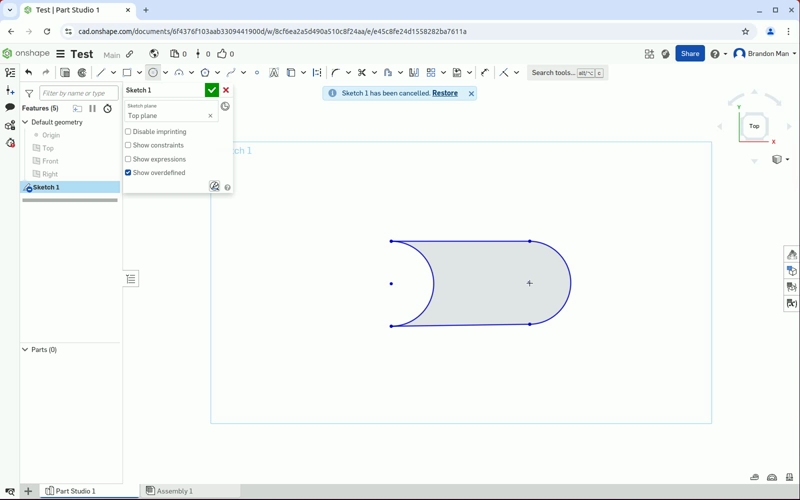
scroll(6)
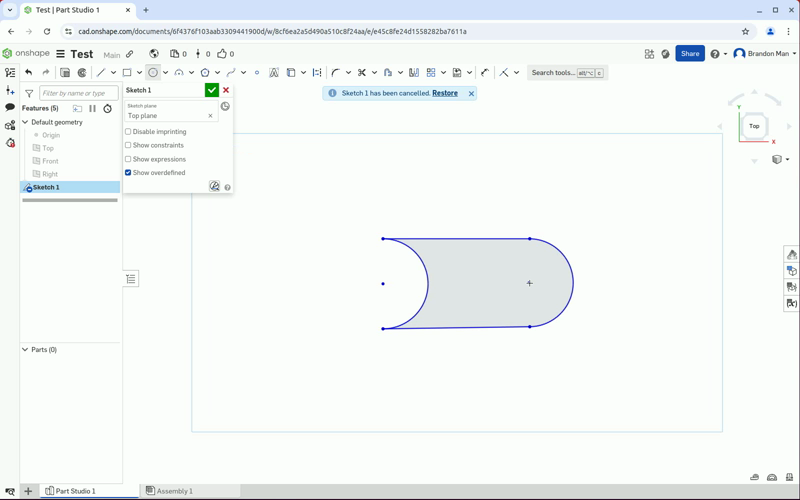
scroll(6)
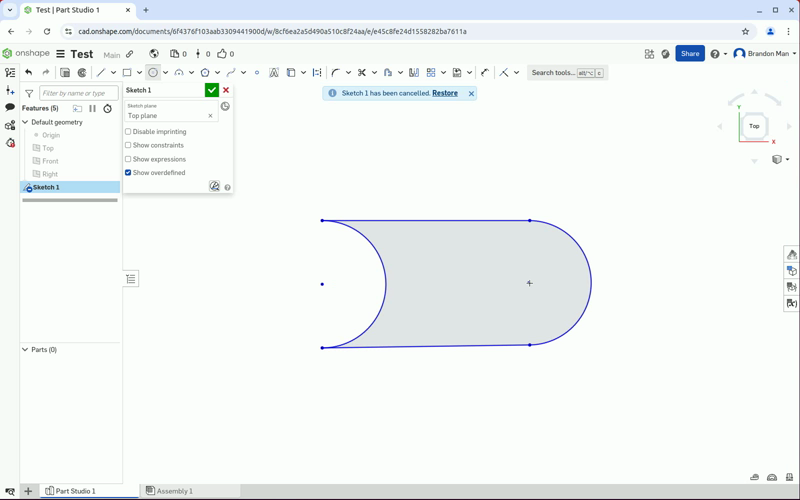
scroll(6)
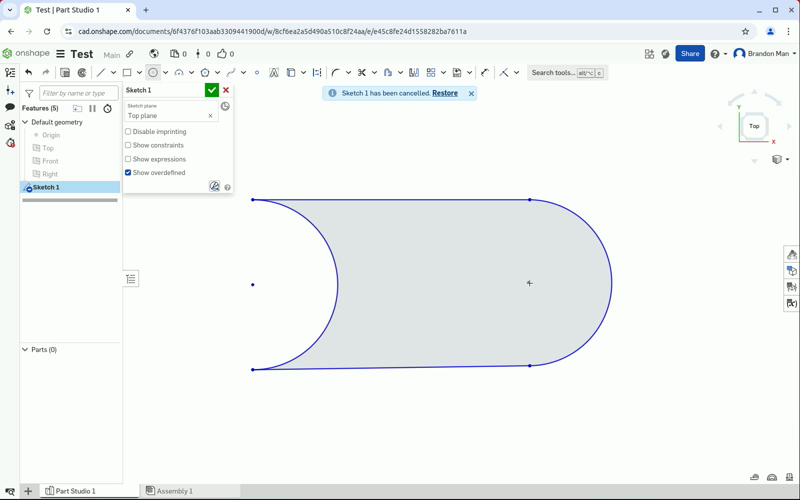
scroll(6)
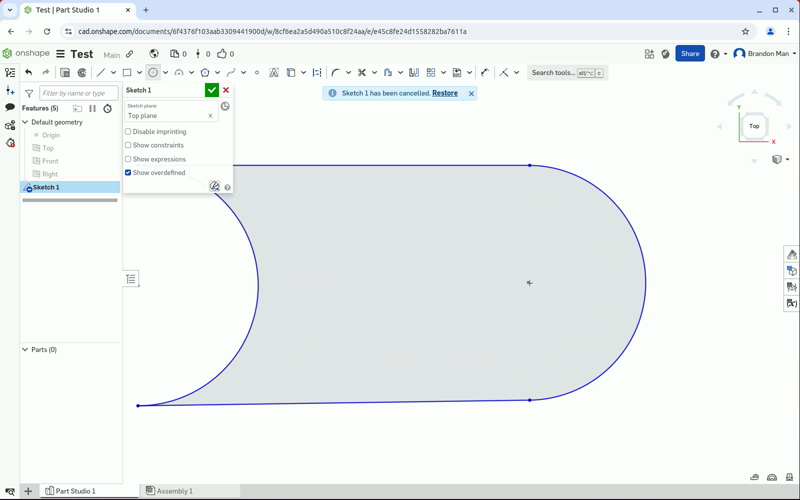
scroll(6)
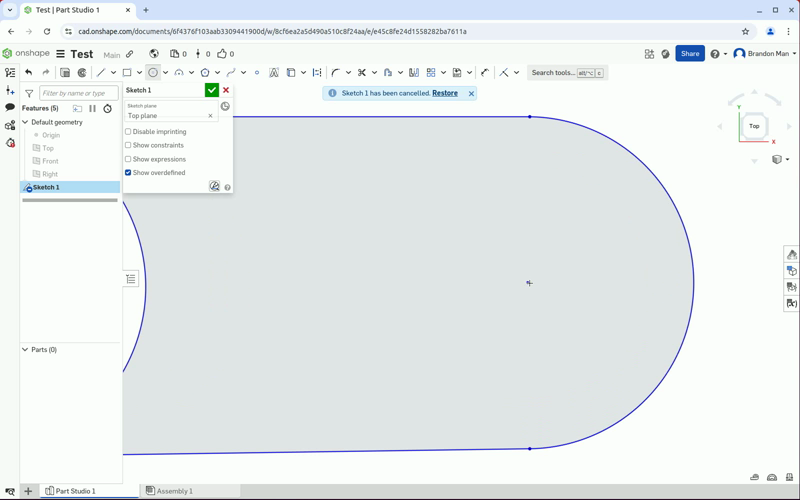
scroll(6)
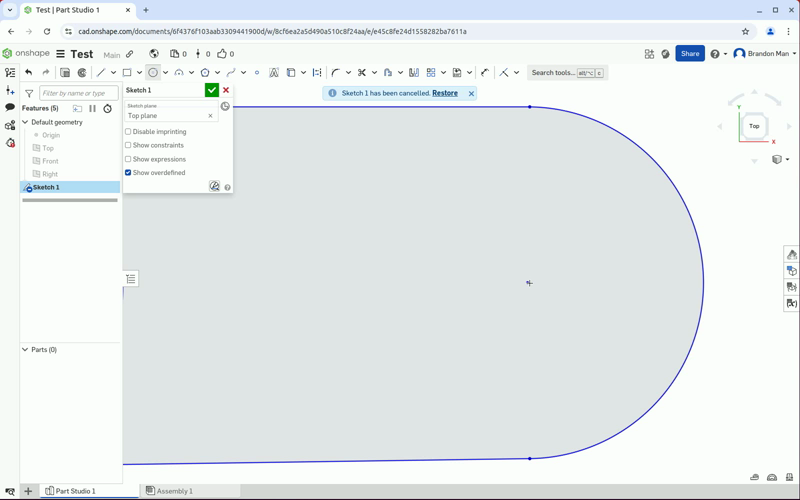
scroll(6)
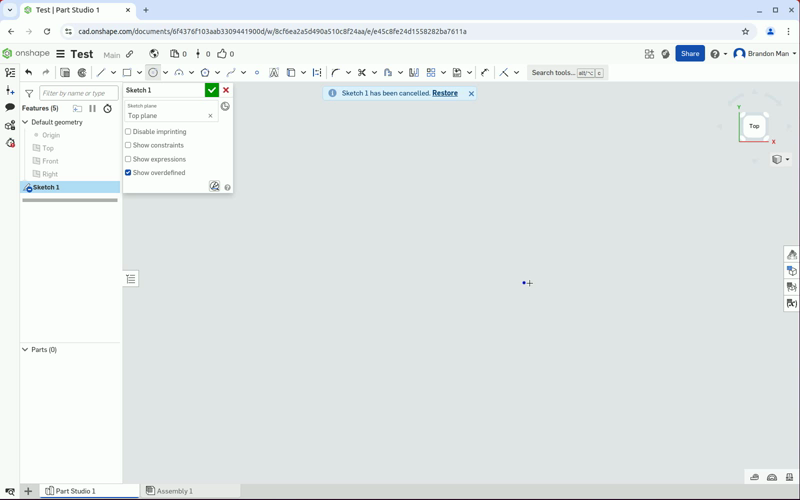
click(529, 282)
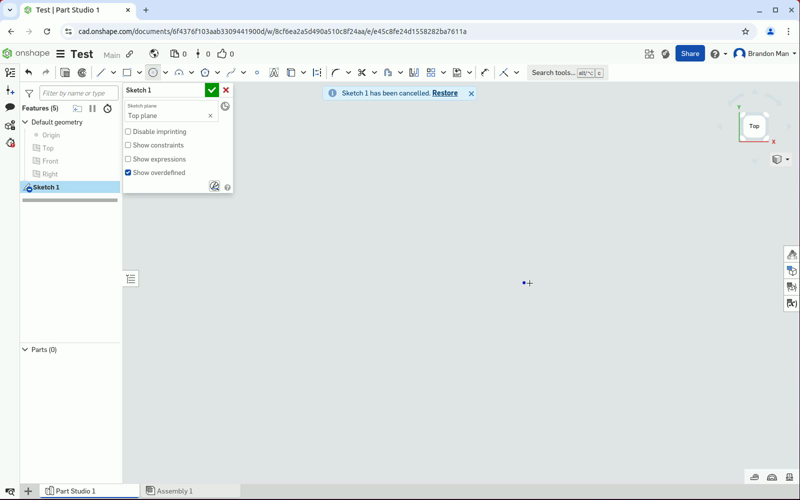
scroll(-6)
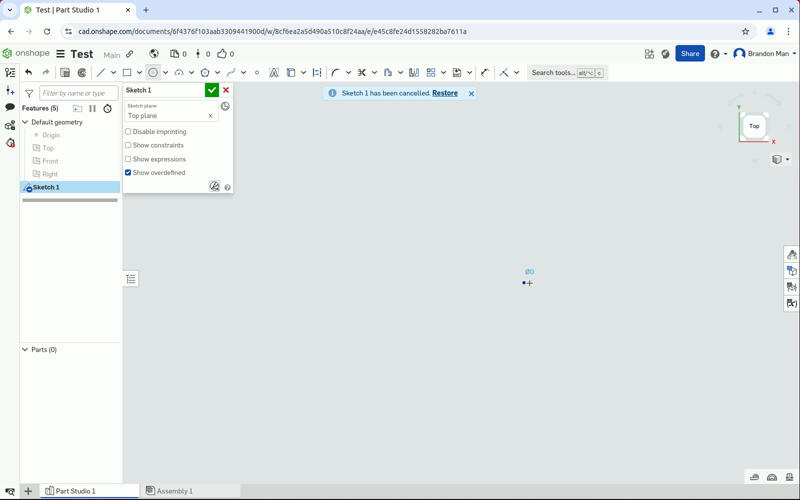
scroll(-6)
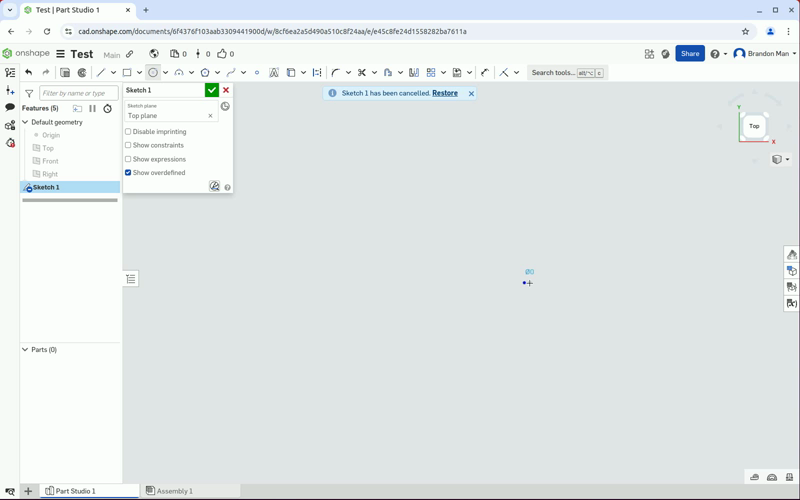
scroll(-6)
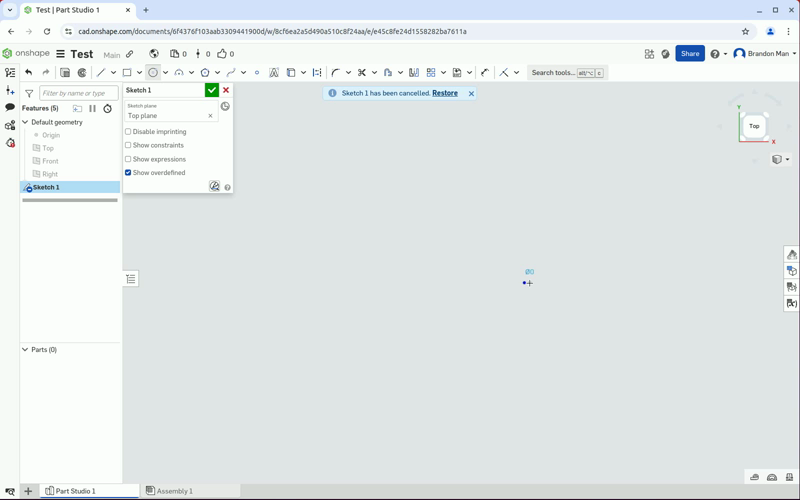
scroll(-6)
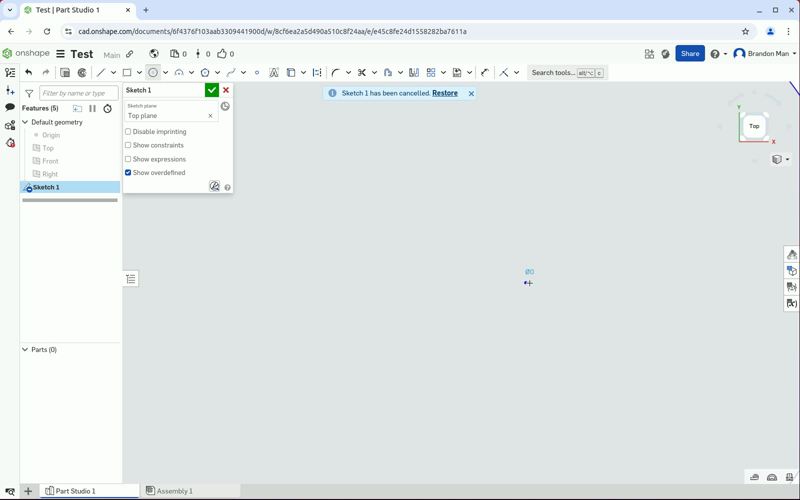
scroll(-6)
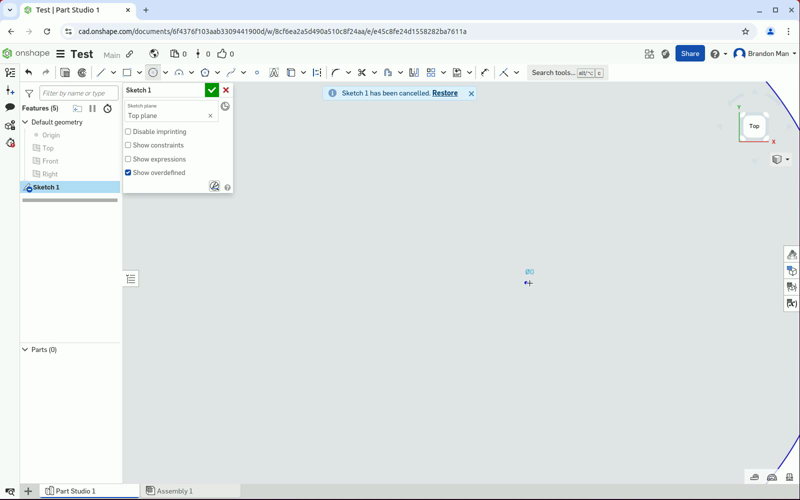
scroll(-6)
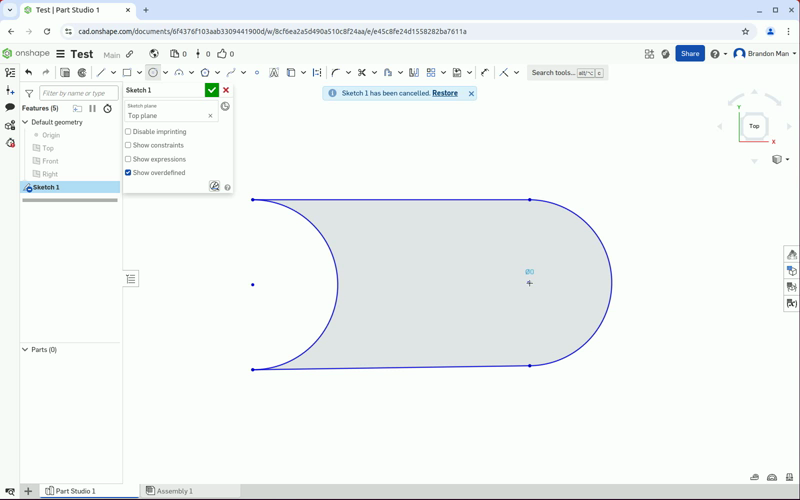
scroll(-6)
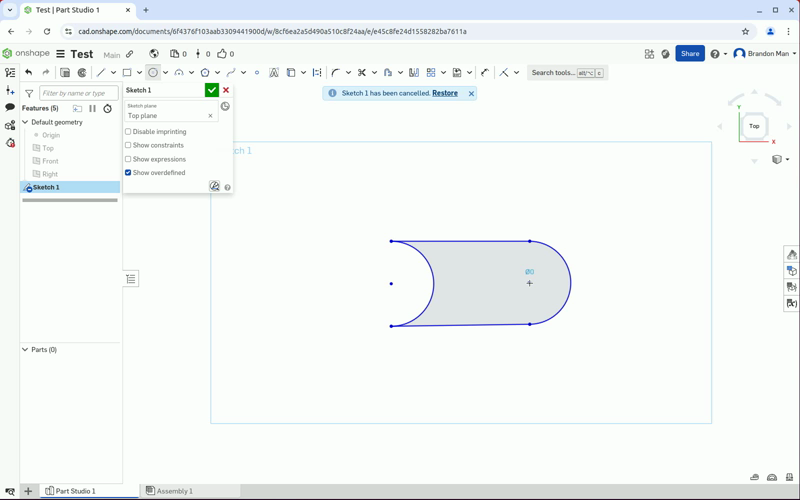
key_up(shift)
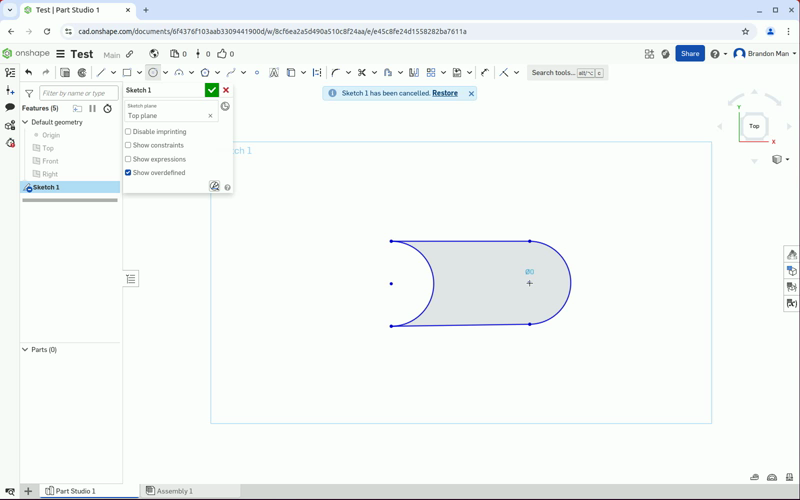
mouse_move(554, 282)
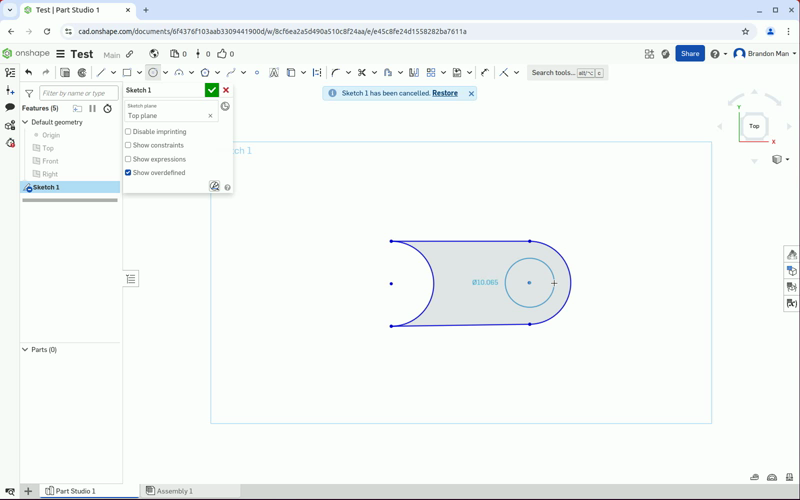
click(554, 282)
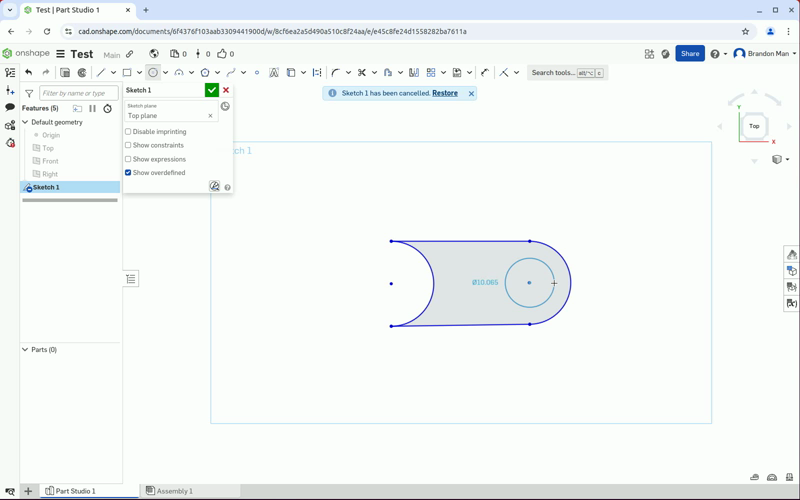
key(esc)
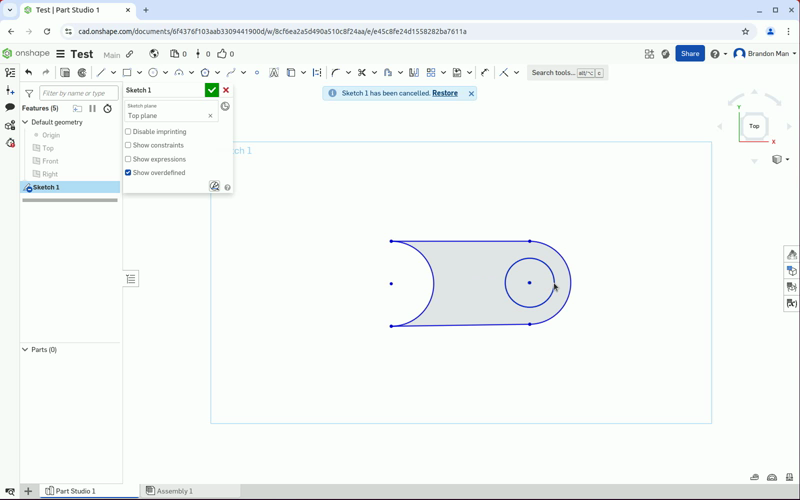
mouse_move(483, 314)
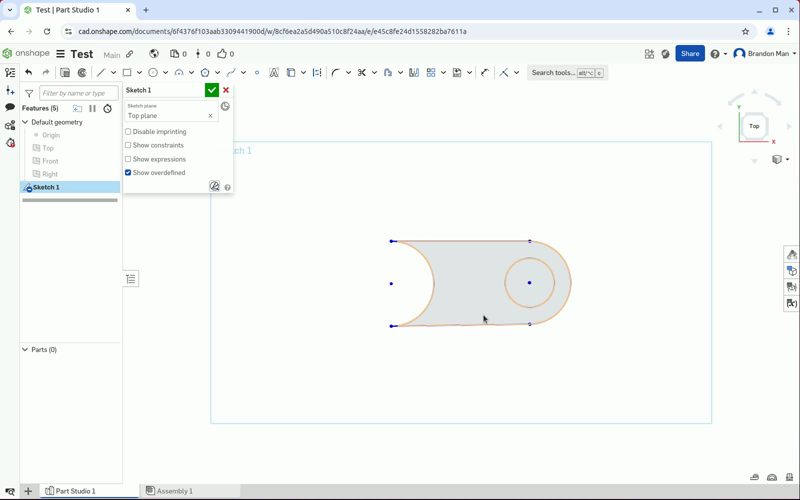
click(483, 314)
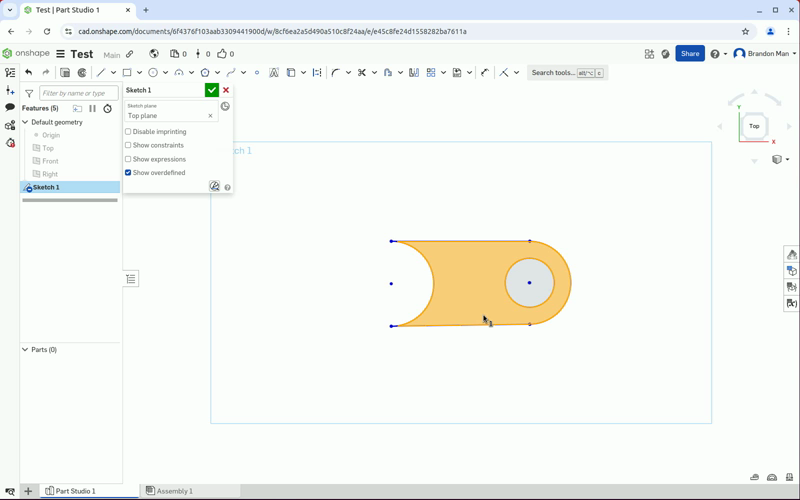
mouse_move(73, 352)
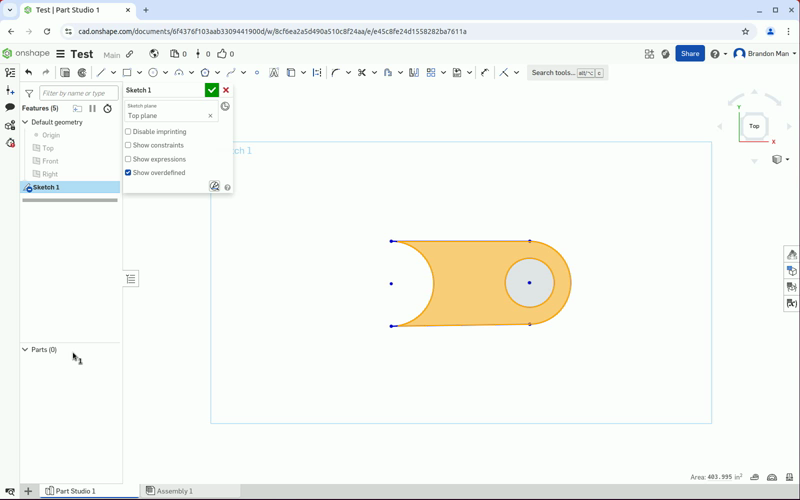
key(shift+y)
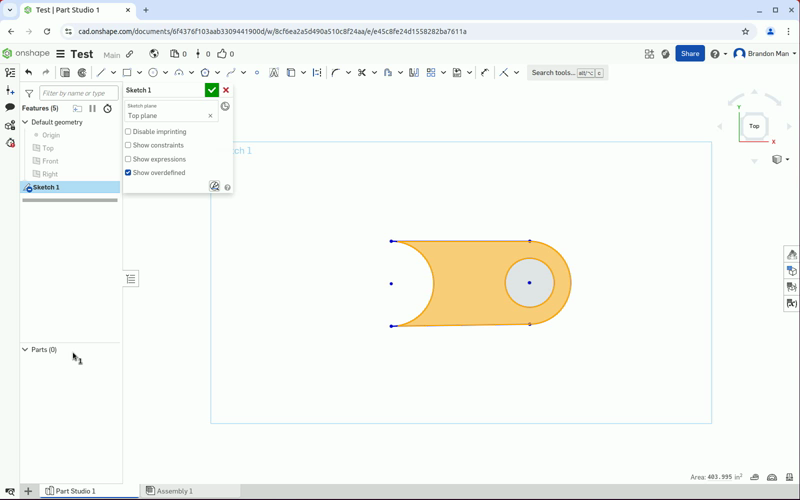
key(shift+e)
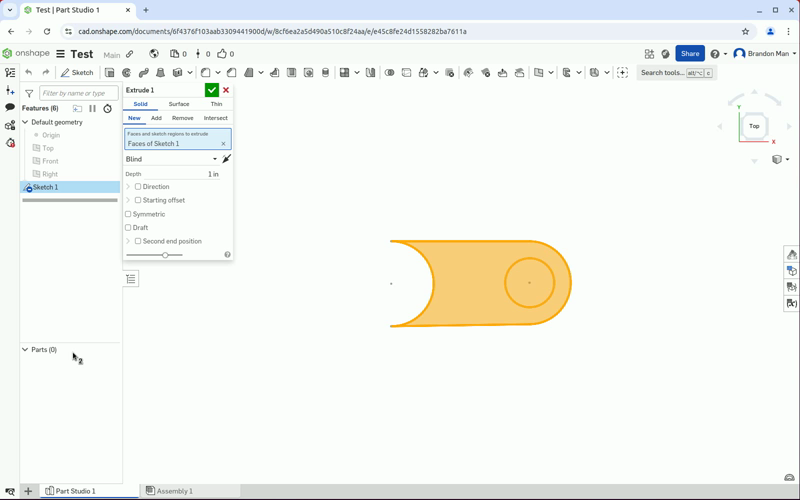
mouse_move(143, 106)
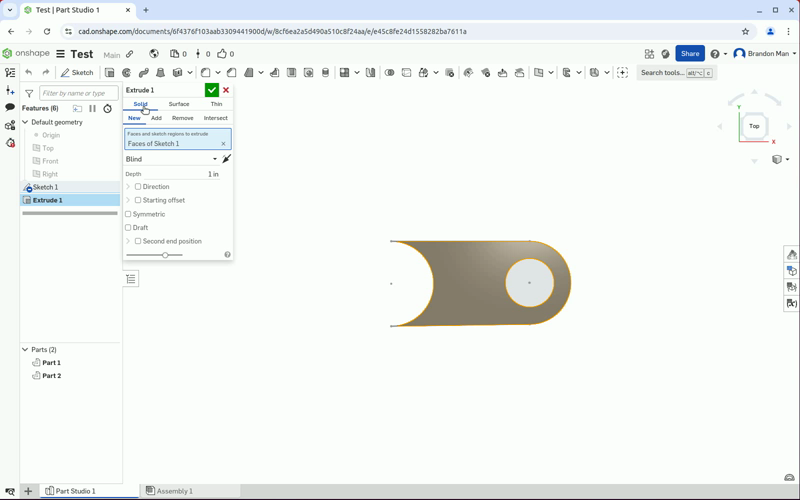
click(143, 106)
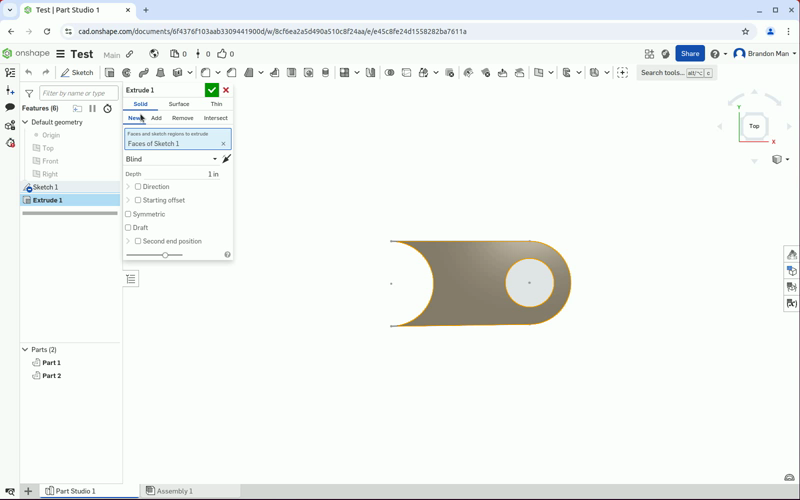
mouse_move(137, 120)
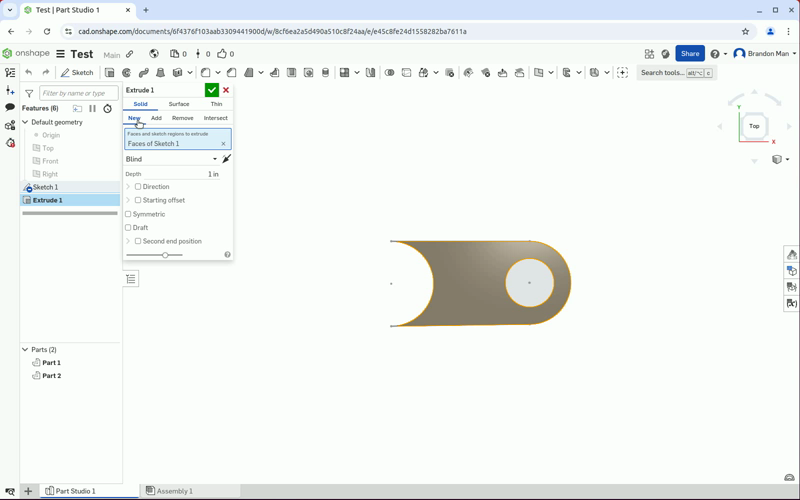
click(137, 120)
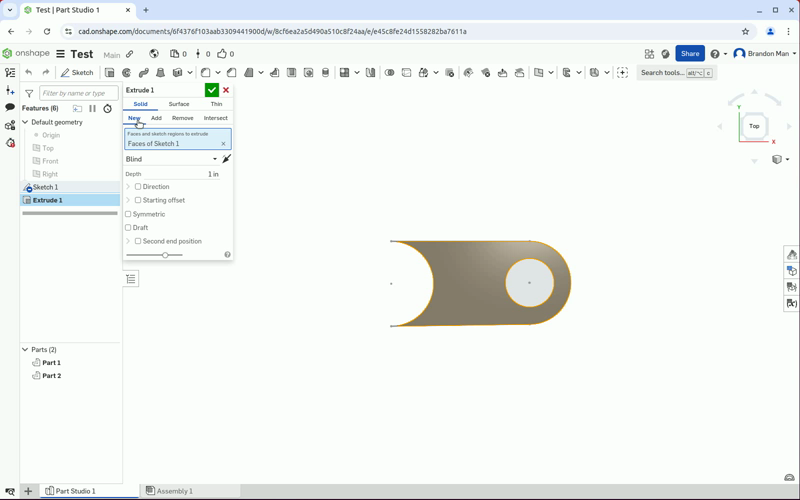
key(tab, 4)
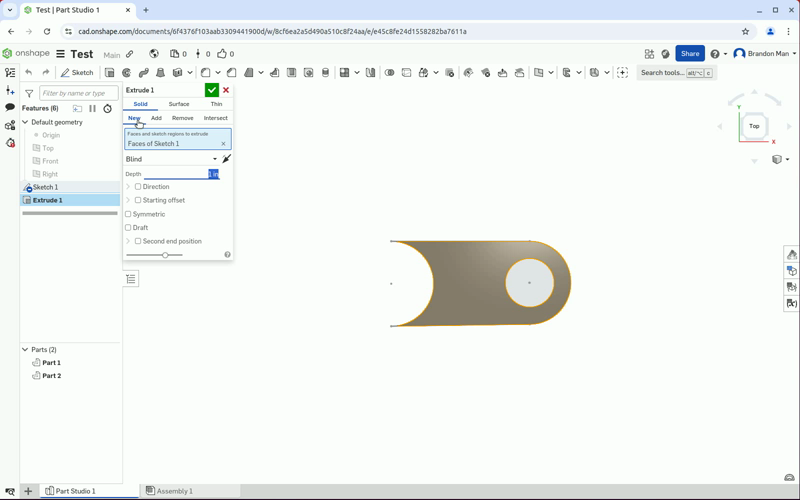
text(7.703)
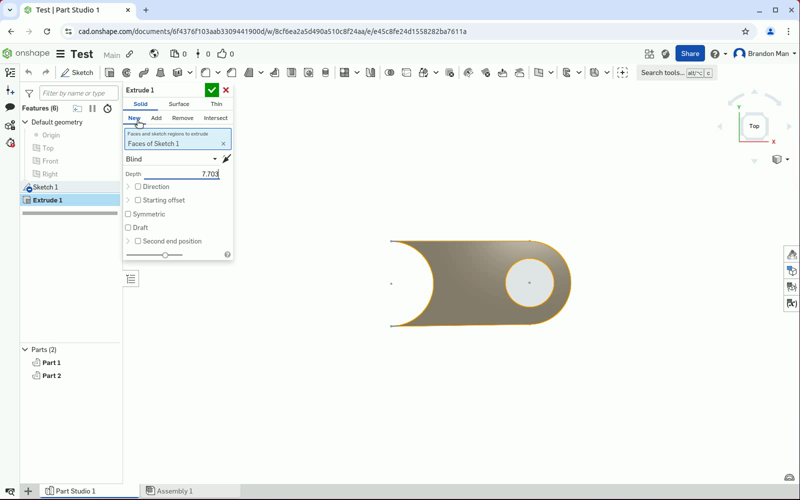
key(enter)
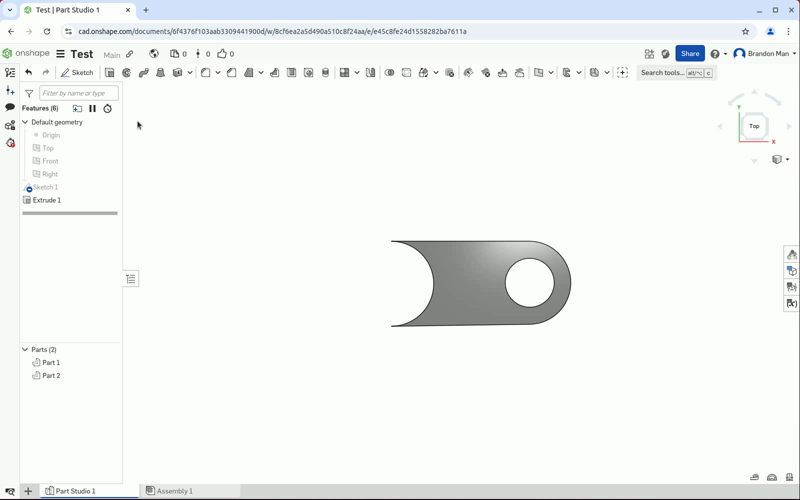
key(shift+h)
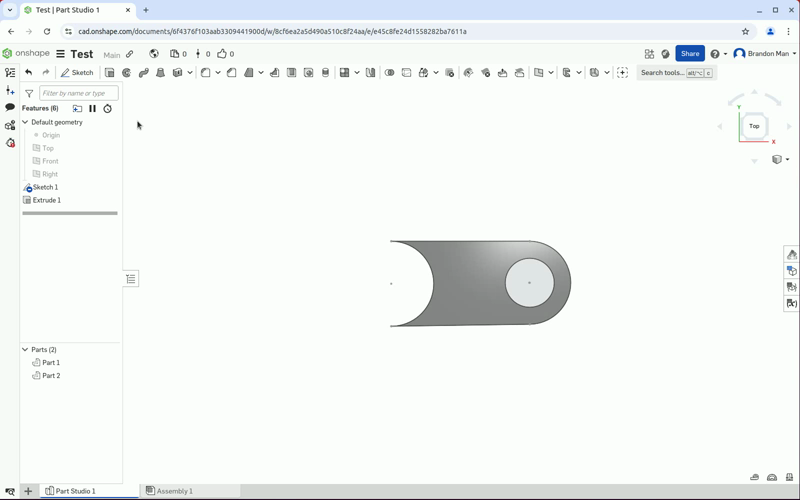
key(shift+h)
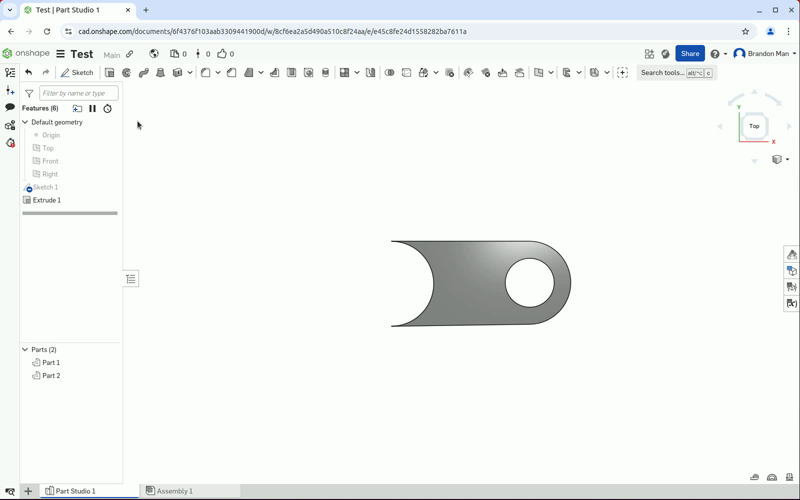
mouse_move(73, 189)
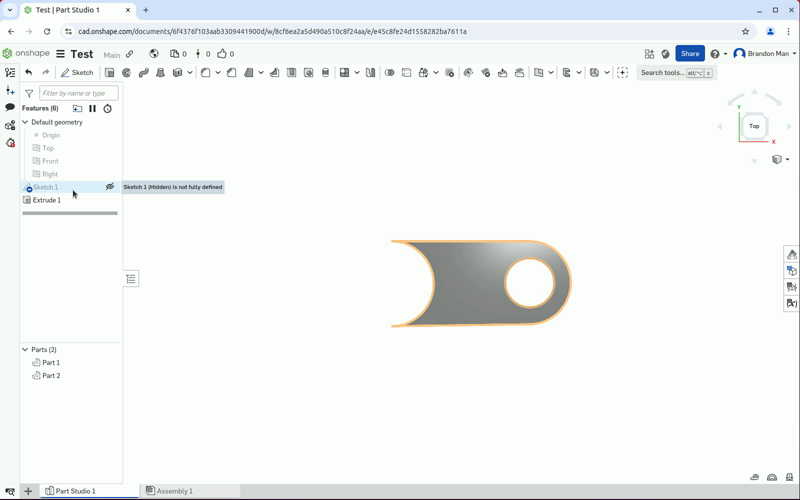
click(73, 189)
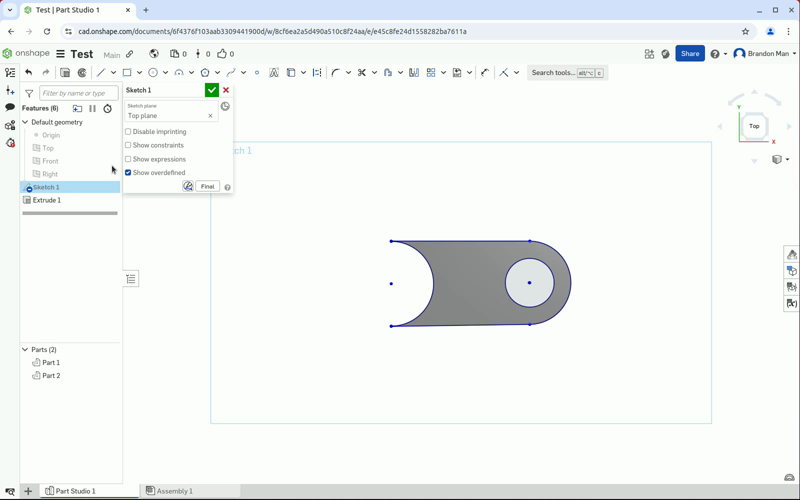
mouse_move(229, 92)
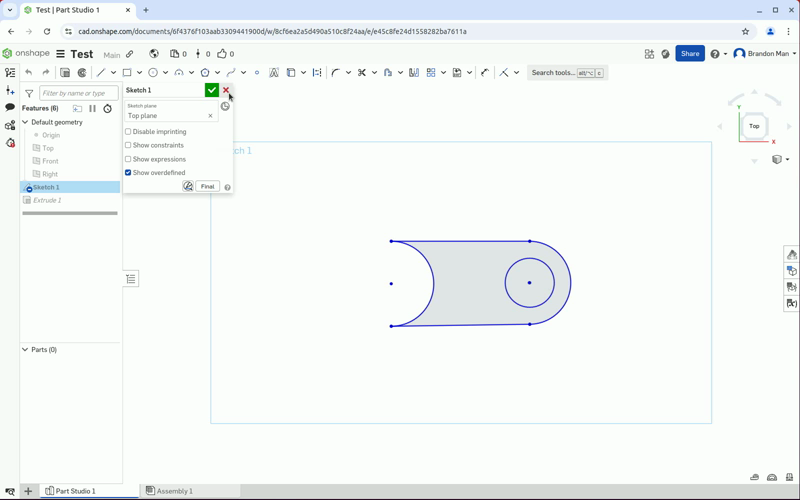
click(229, 92)
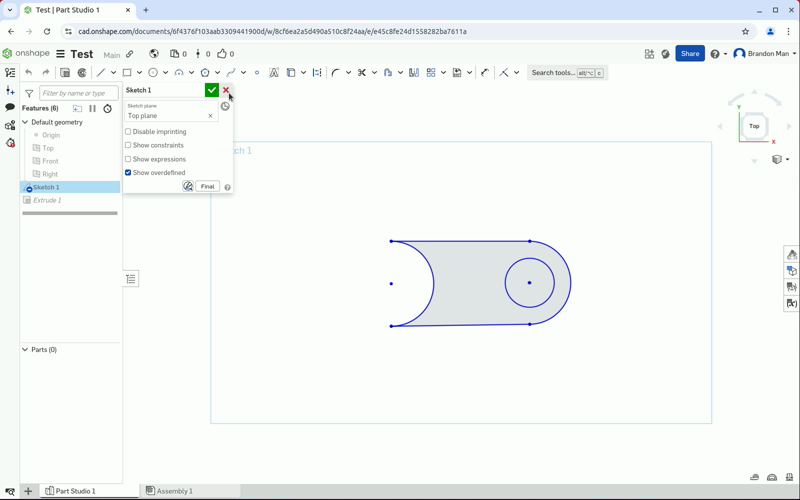
key(shift+s)
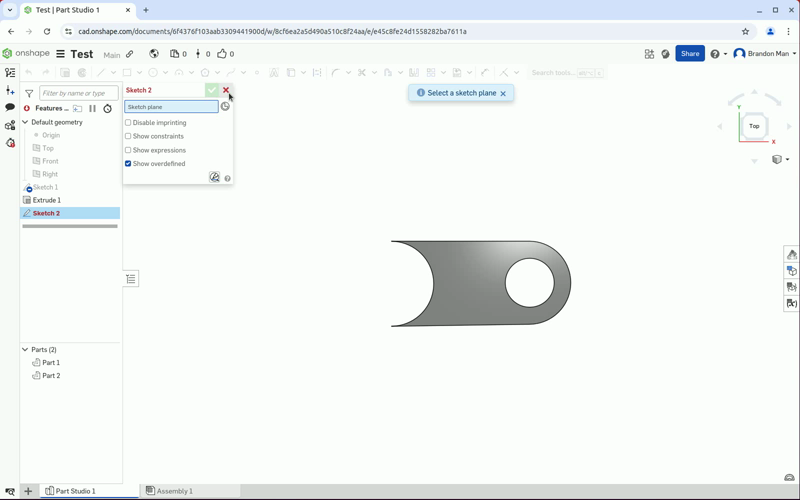
mouse_move(73, 150)
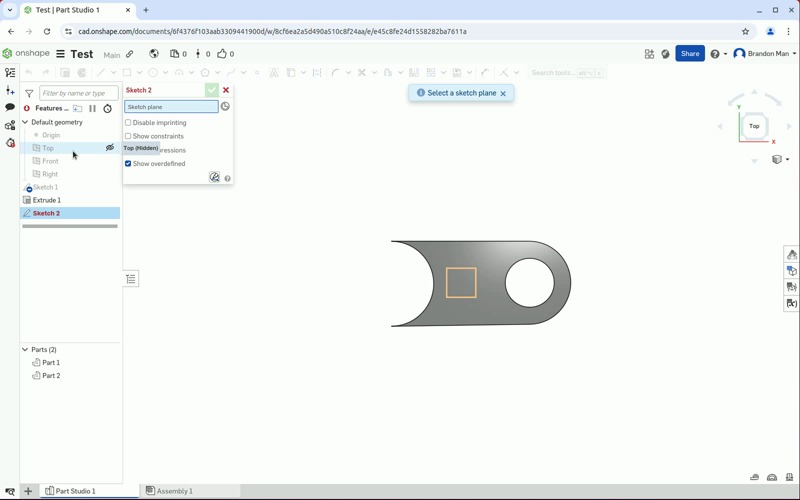
click(73, 150)
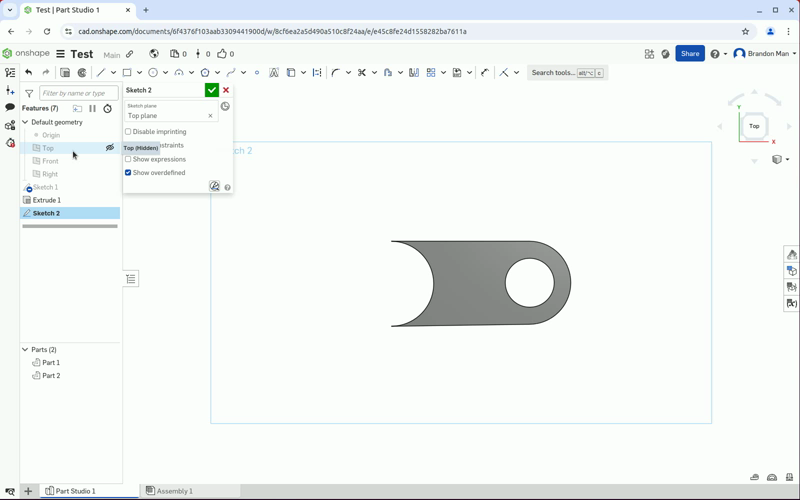
mouse_move(73, 352)
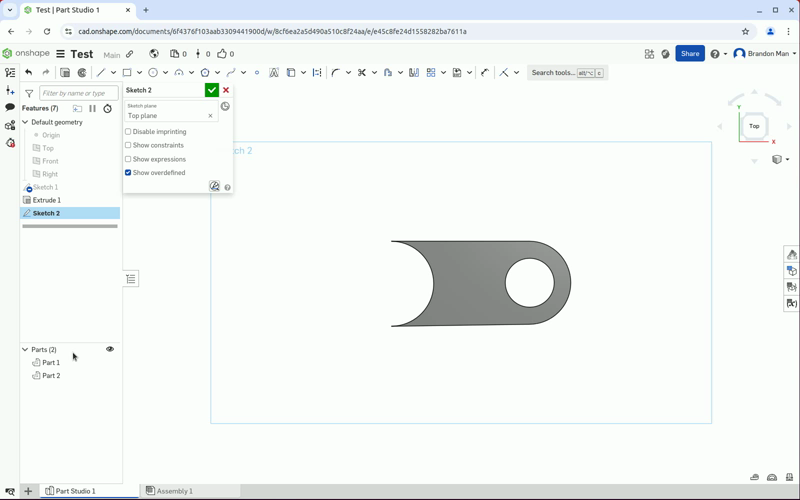
key(y)
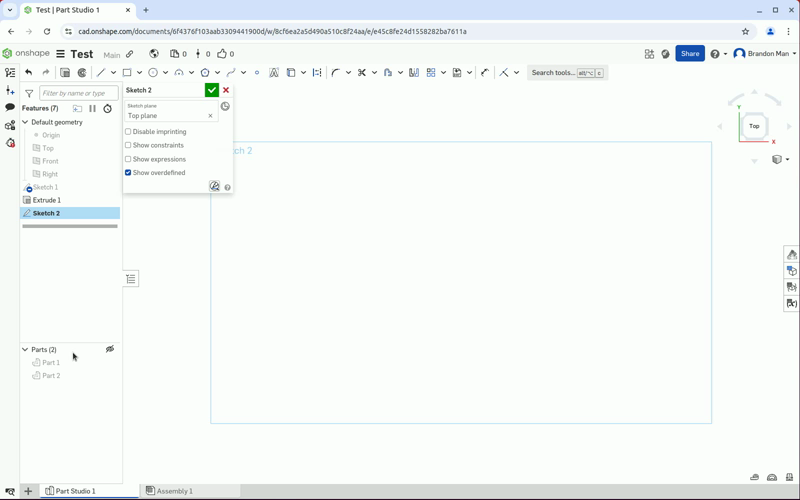
key(c)
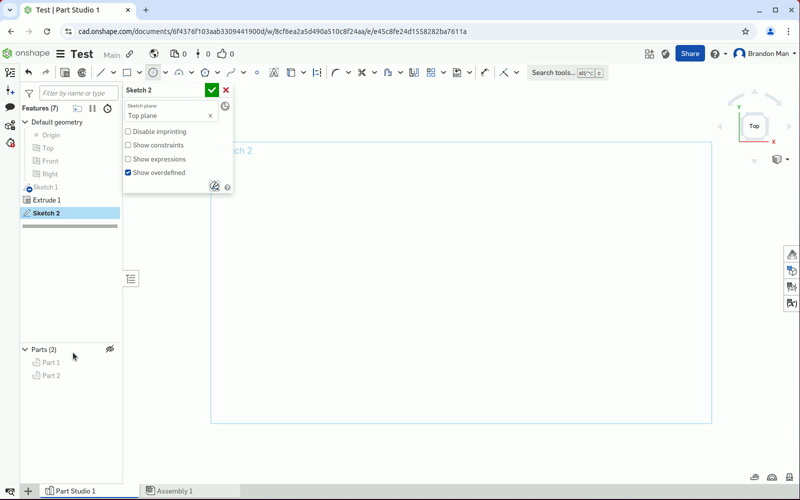
key_down(shift)
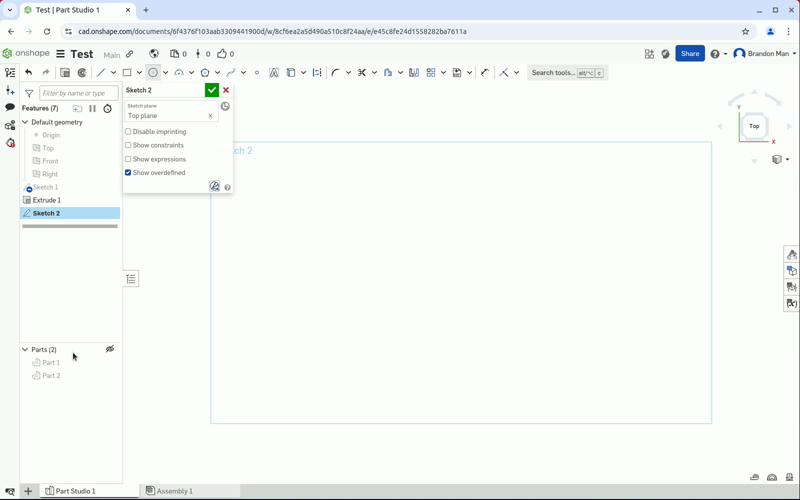
mouse_move(392, 282)
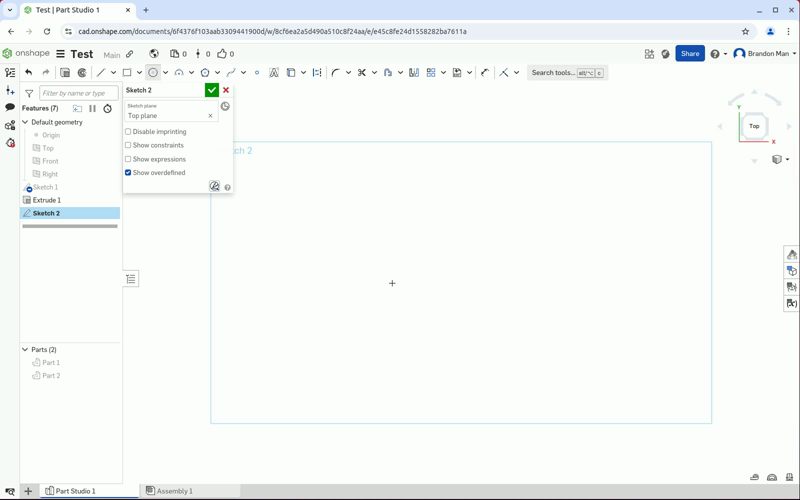
click(392, 282)
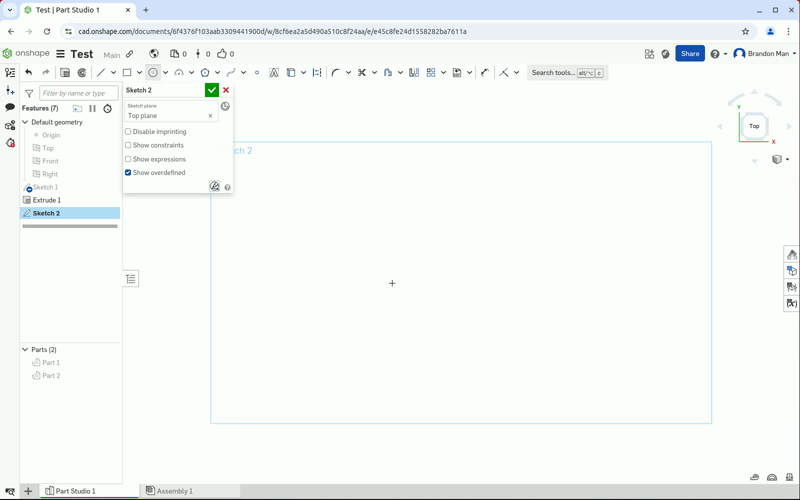
key_up(shift)
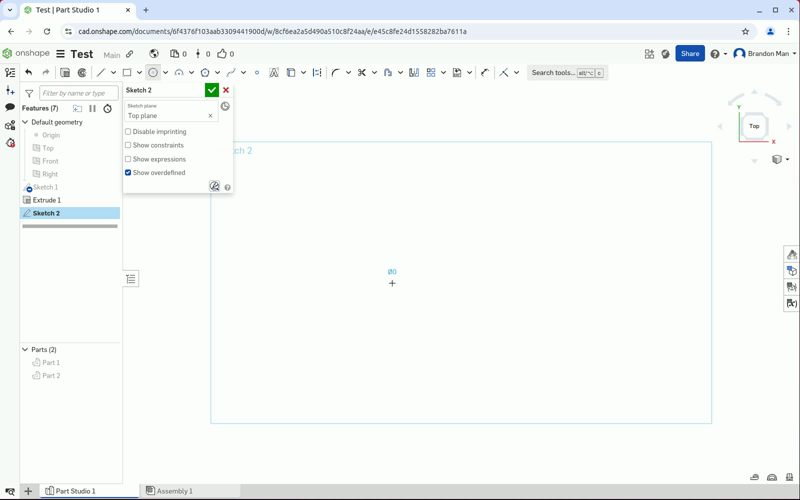
mouse_move(435, 282)
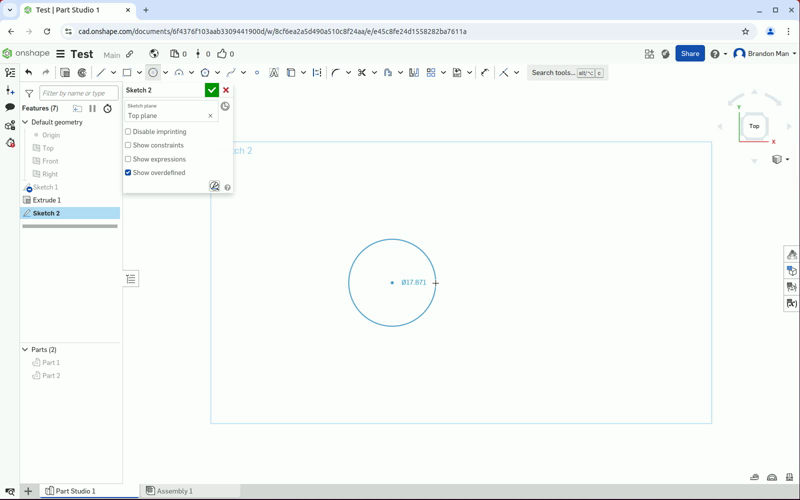
click(435, 282)
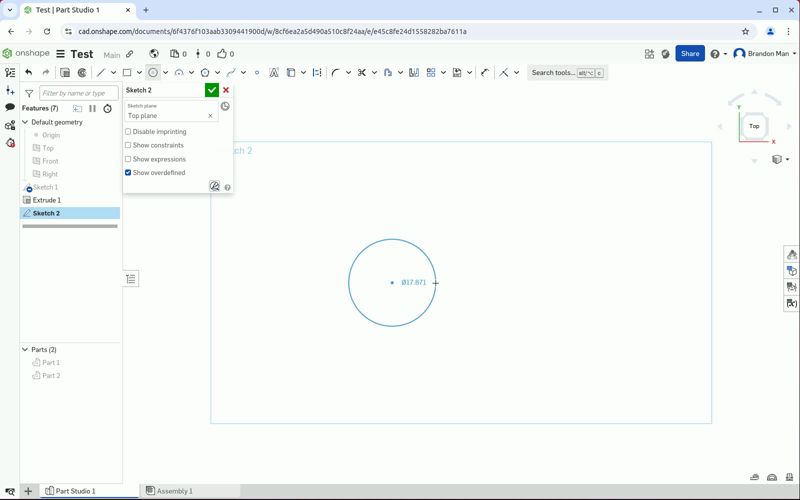
key(esc)
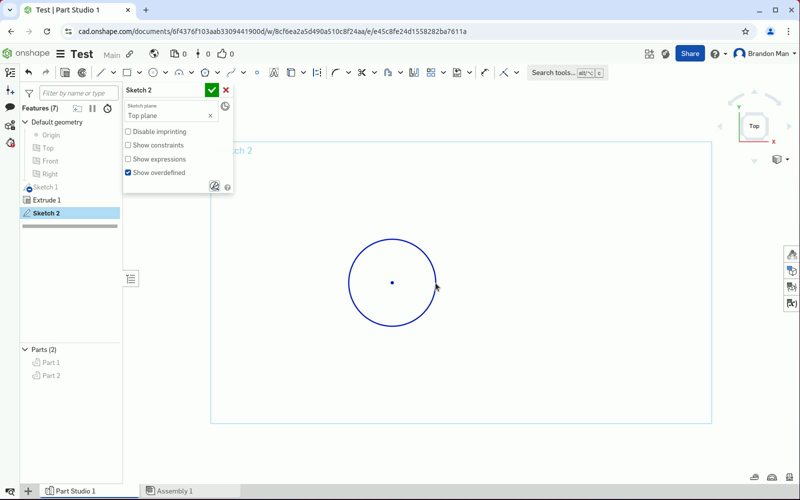
key(c)
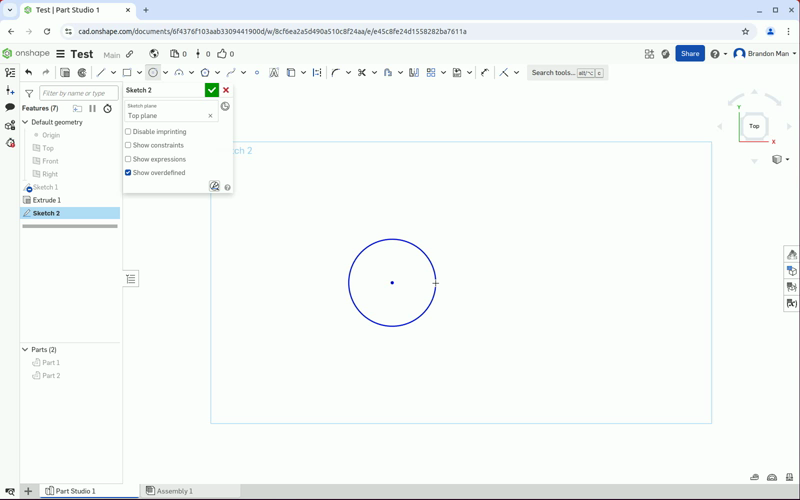
key_down(shift)
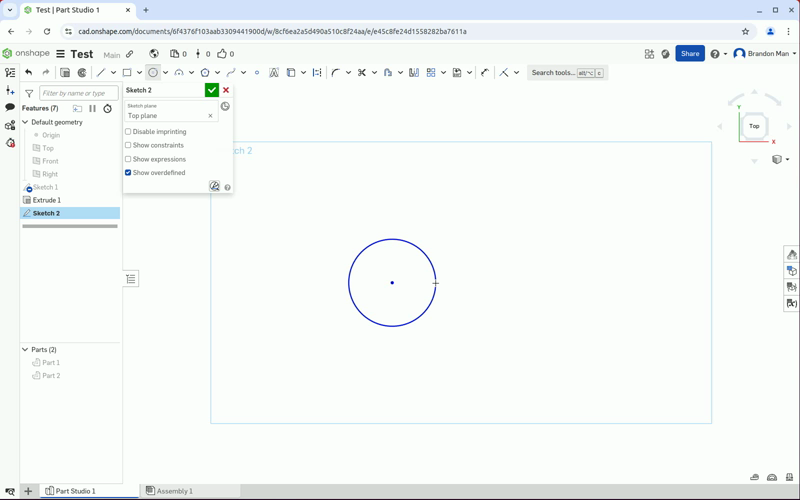
mouse_move(392, 282)
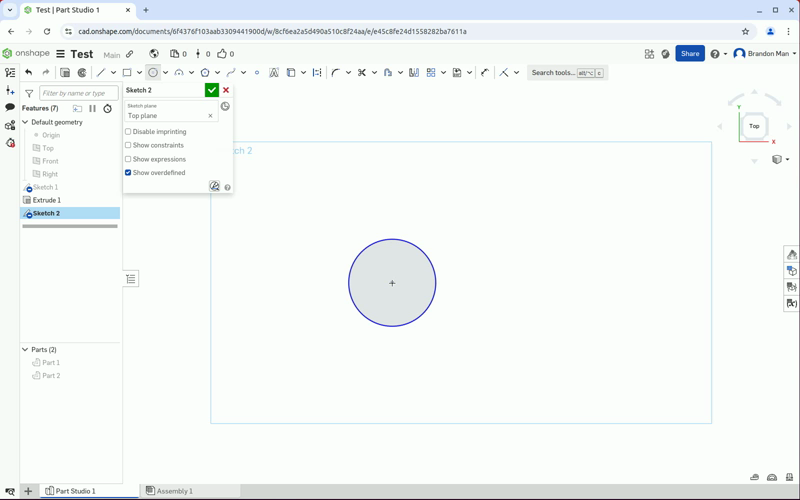
click(392, 282)
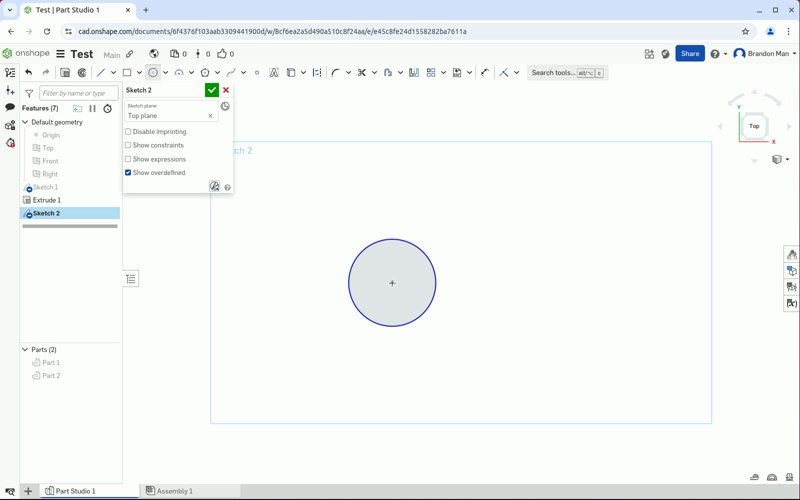
key_up(shift)
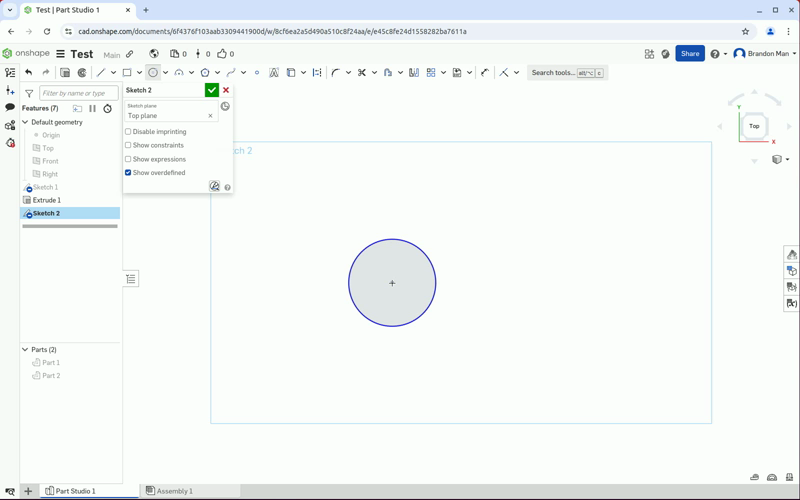
mouse_move(415, 282)
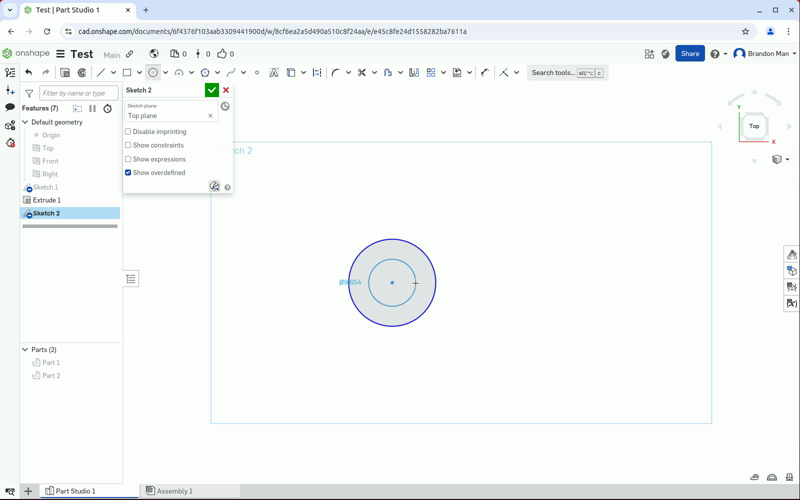
click(415, 282)
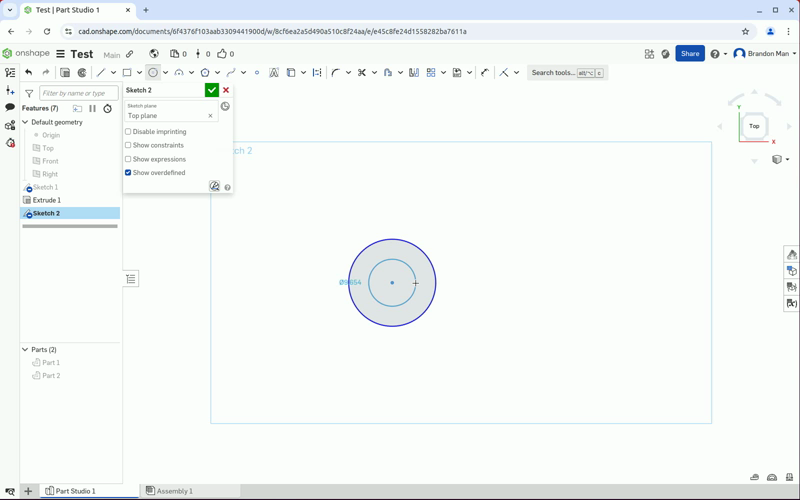
key(esc)
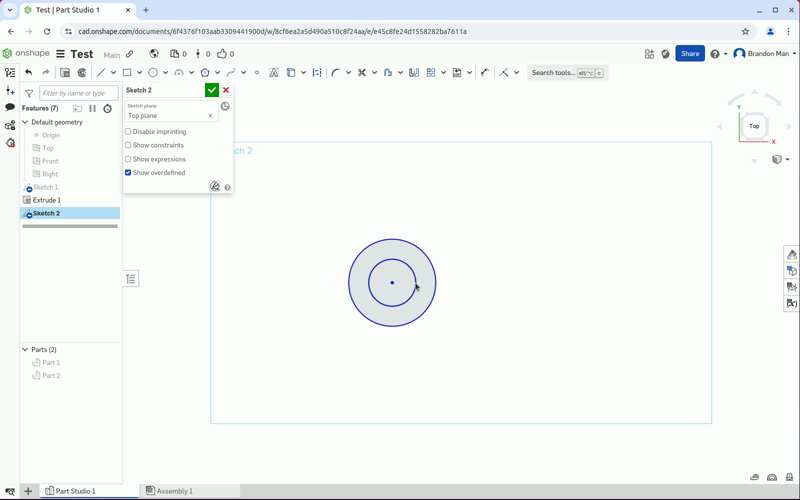
mouse_move(358, 289)
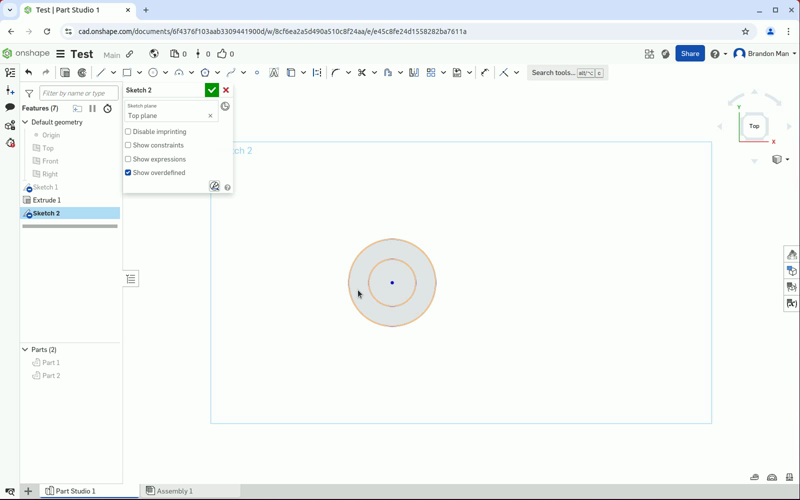
click(358, 289)
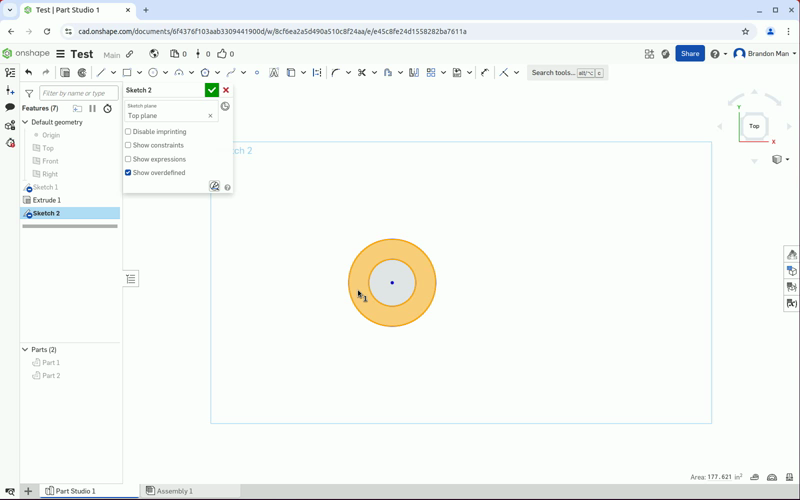
mouse_move(73, 352)
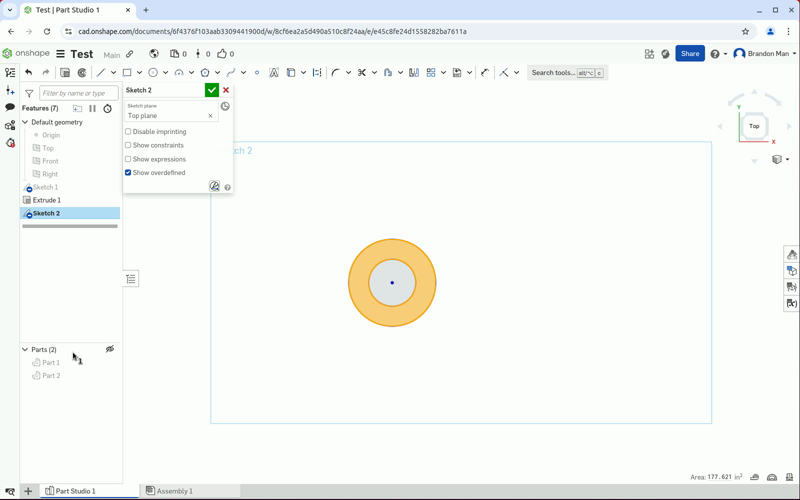
key(shift+y)
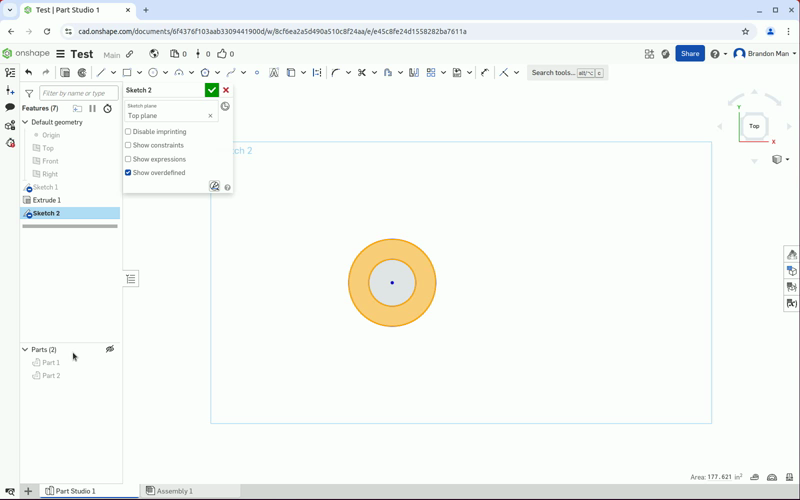
key(shift+e)
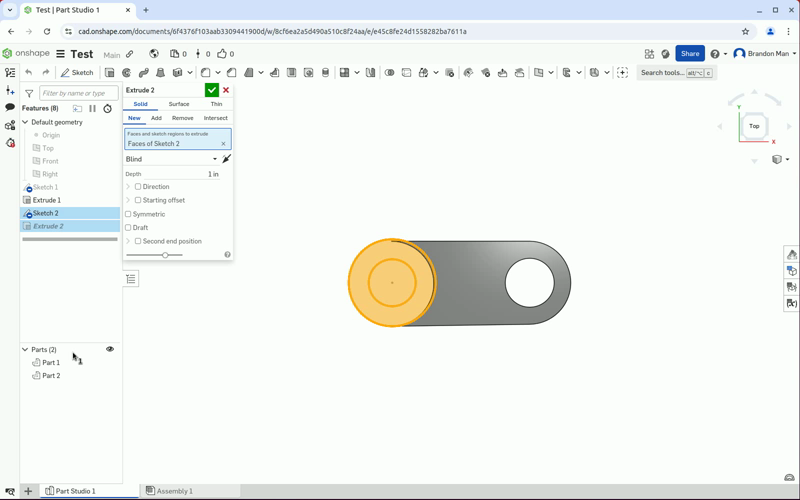
mouse_move(143, 106)
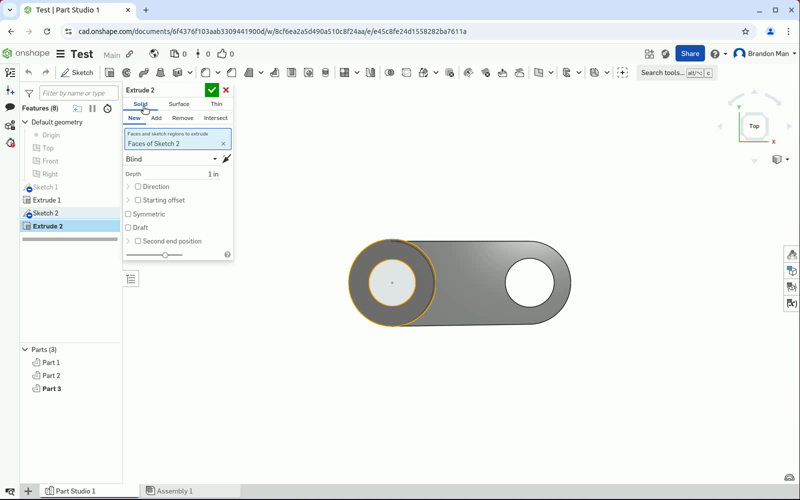
click(143, 106)
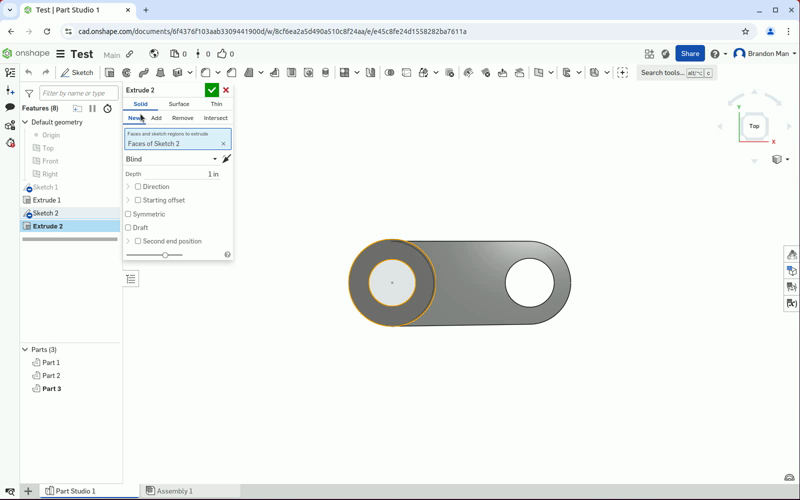
mouse_move(137, 120)
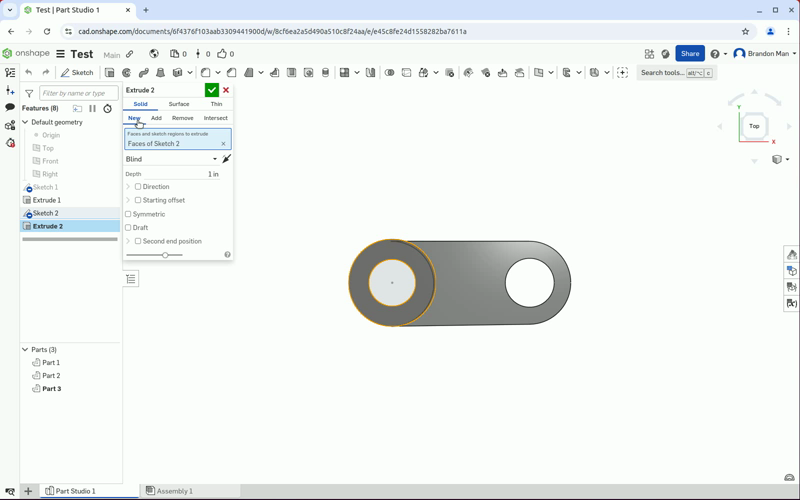
click(137, 120)
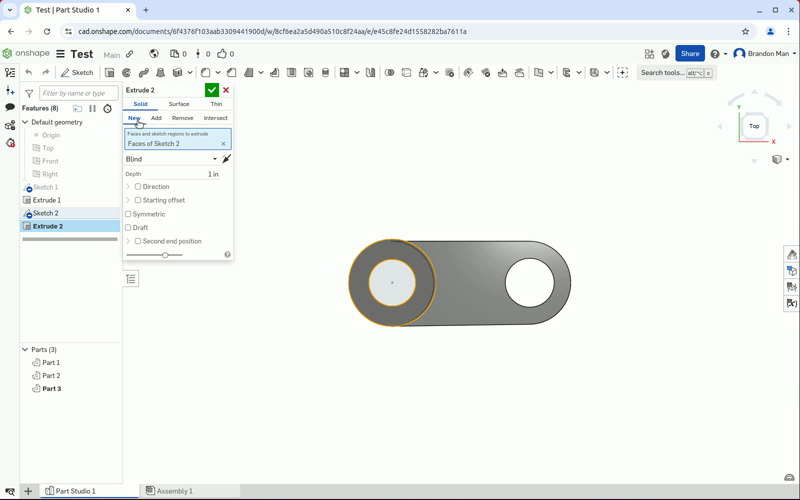
key(tab, 4)
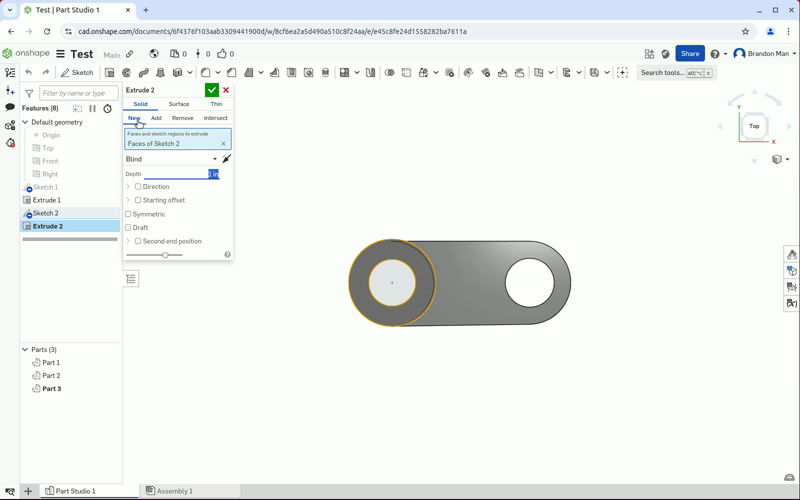
text(15.646)
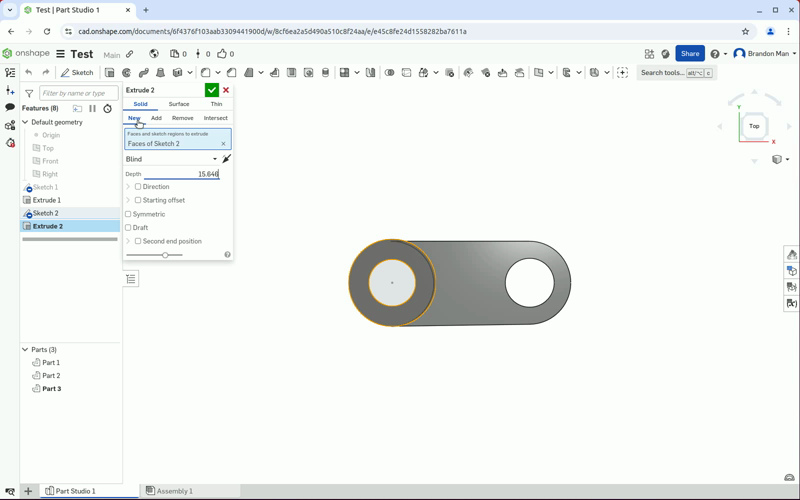
key(enter)
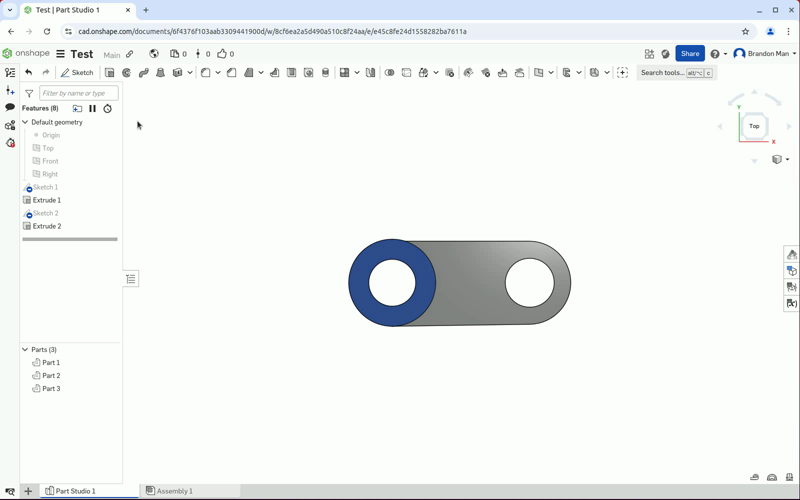
key(shift+h)
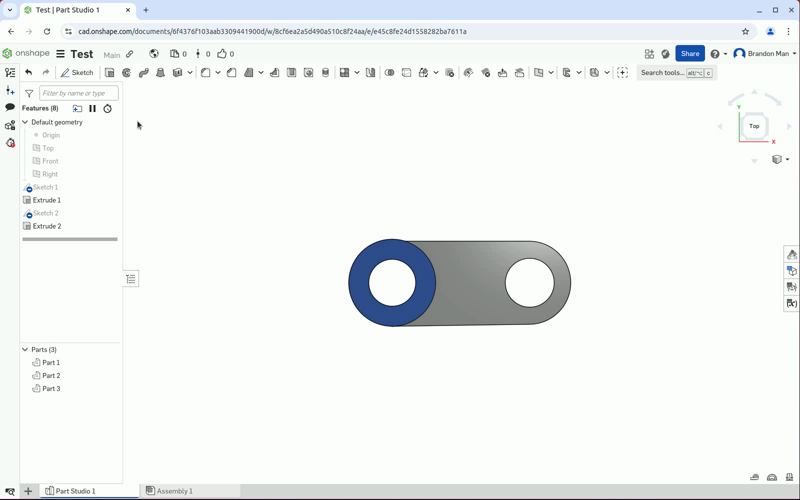
key(shift+h)
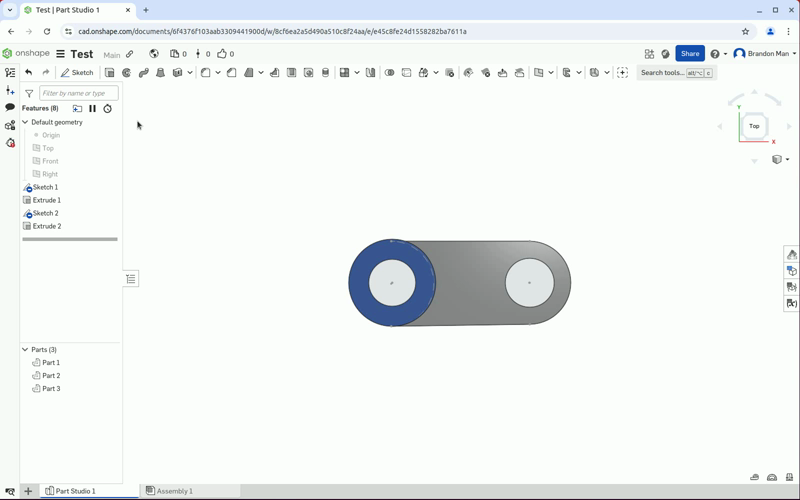
key(shift+7)
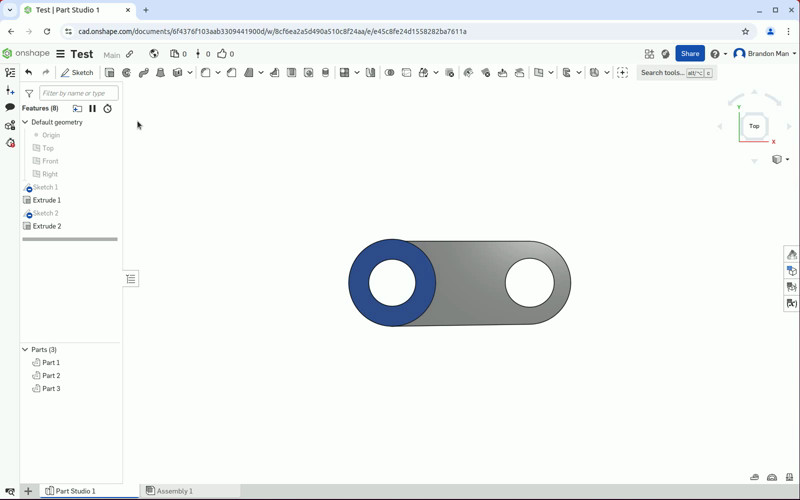
key(up, 3)
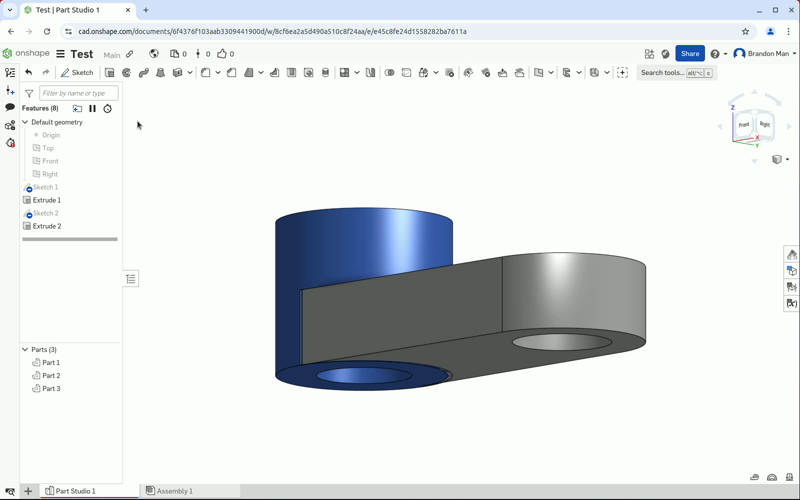
key(left, 3)
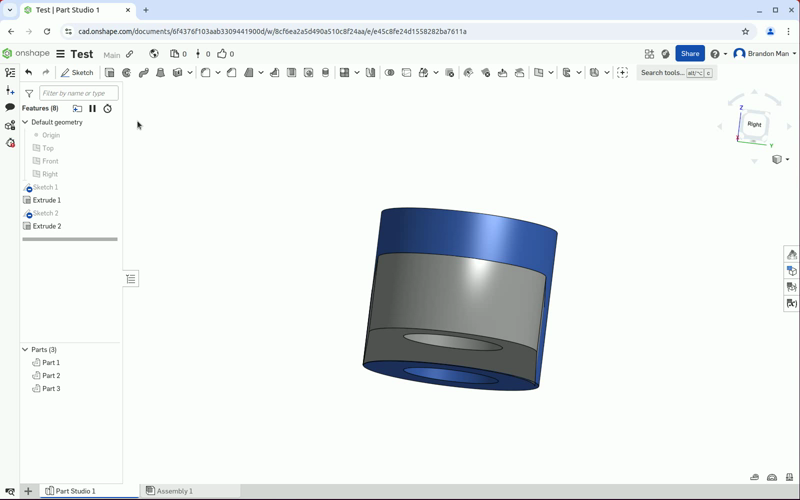
key(right, 3)
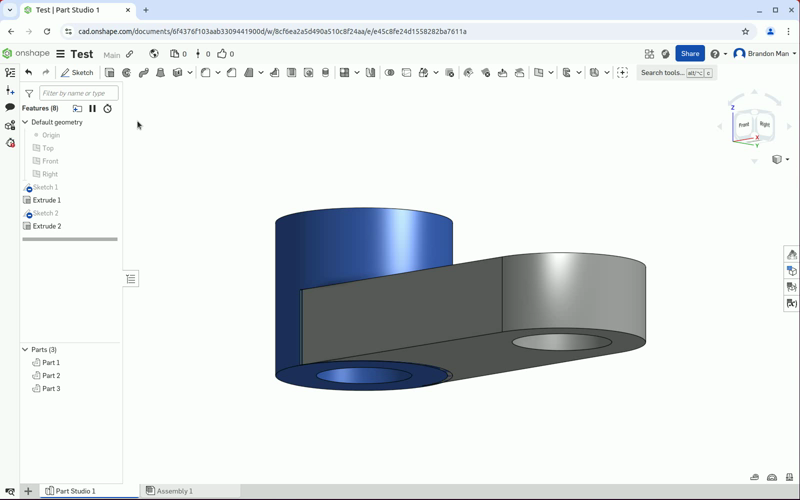
key(down, 3)
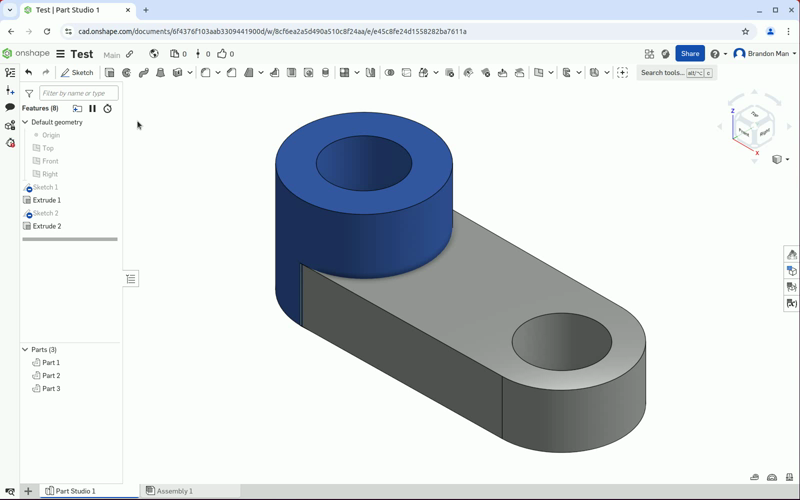
mouse_move(73, 189)
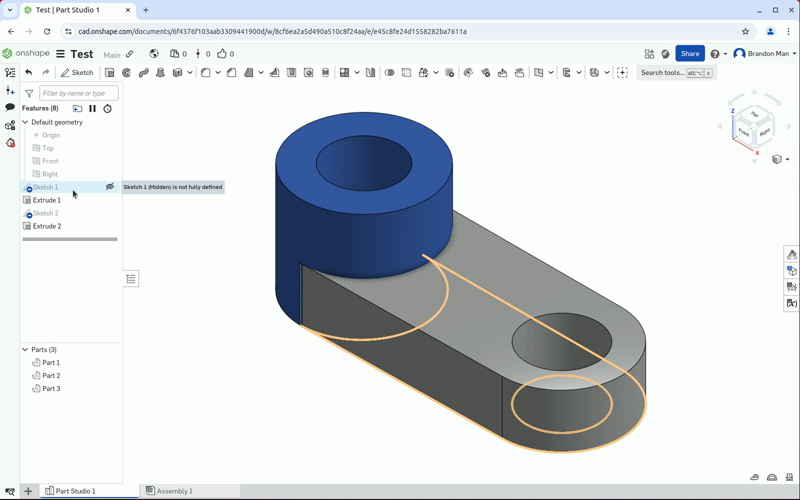
click(73, 189)